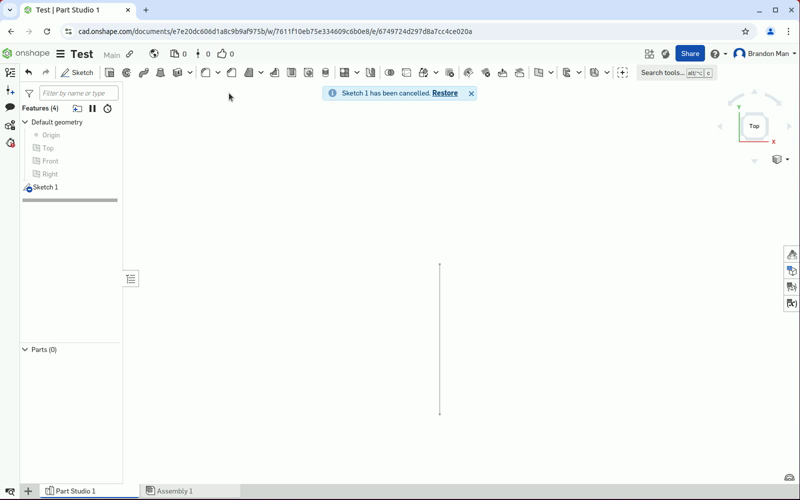
key(shift+h)
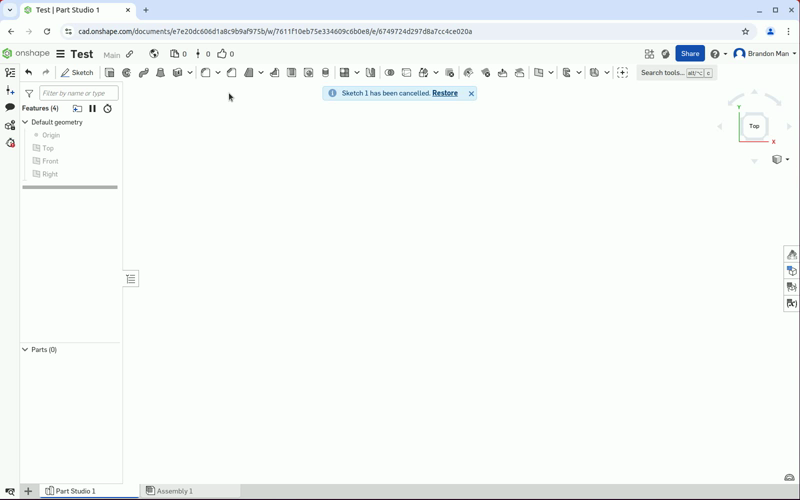
key(shift+s)
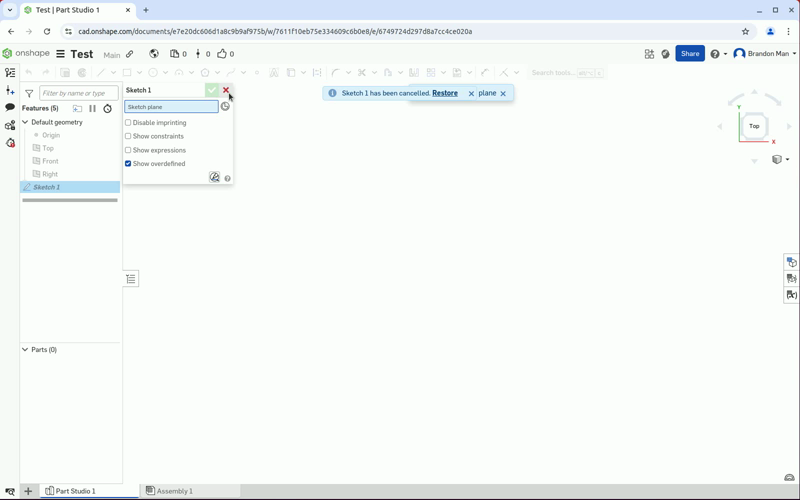
mouse_move(73, 150)
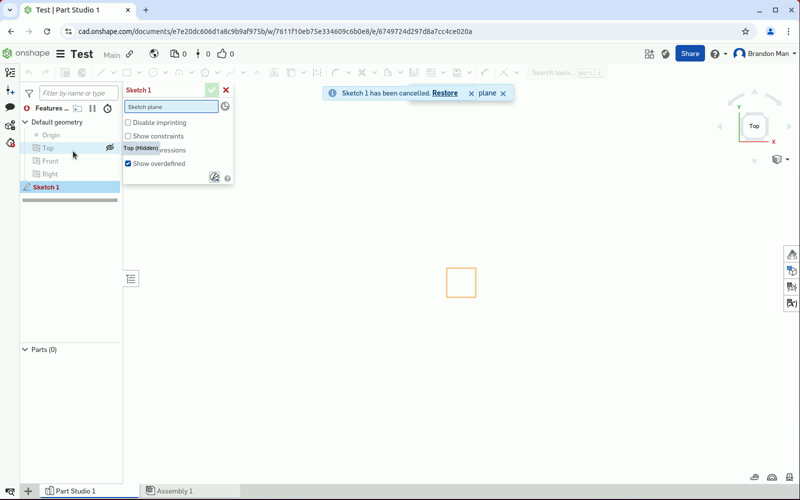
click(73, 150)
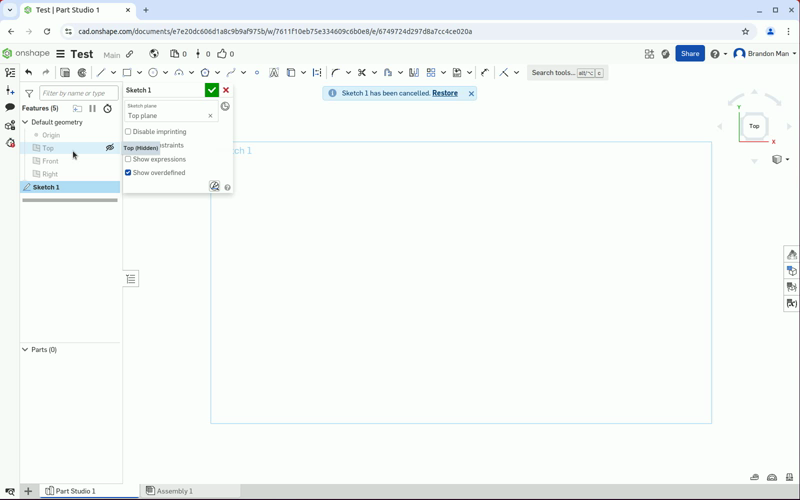
mouse_move(73, 352)
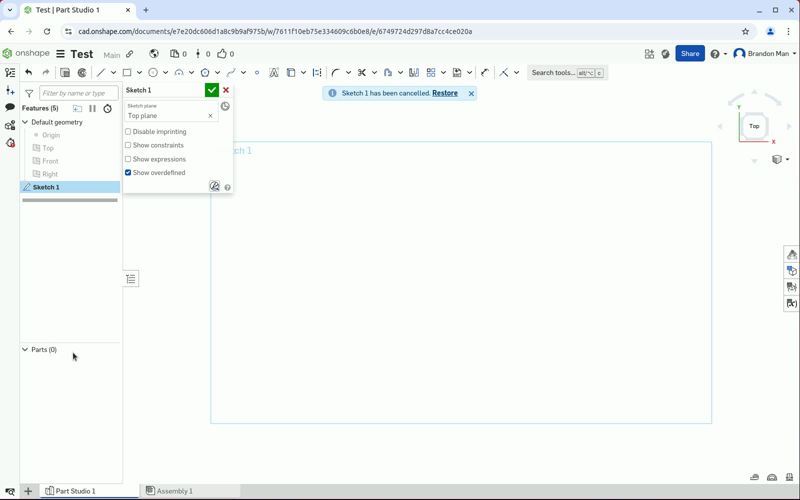
key(y)
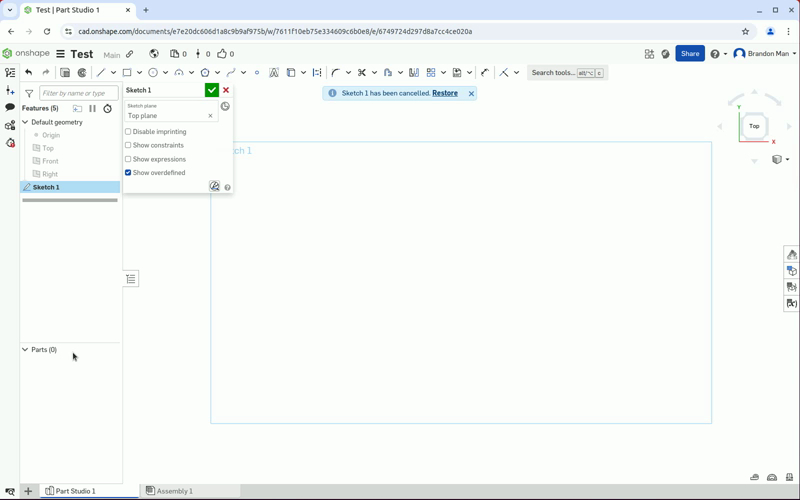
key(a)
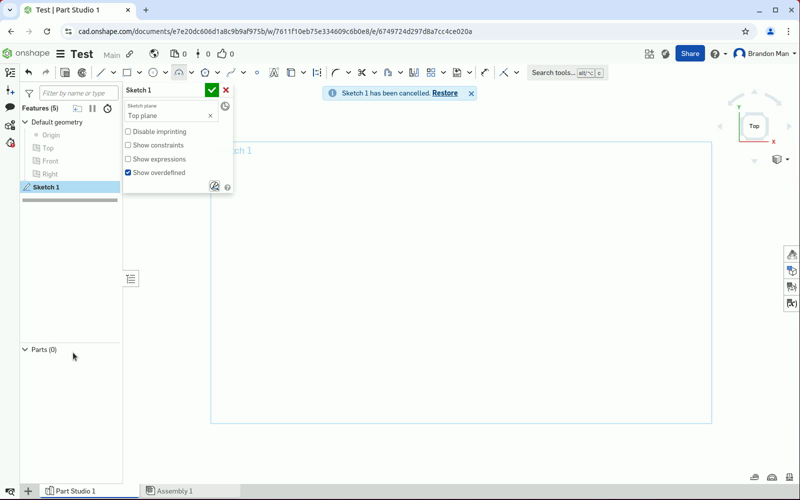
key_down(shift)
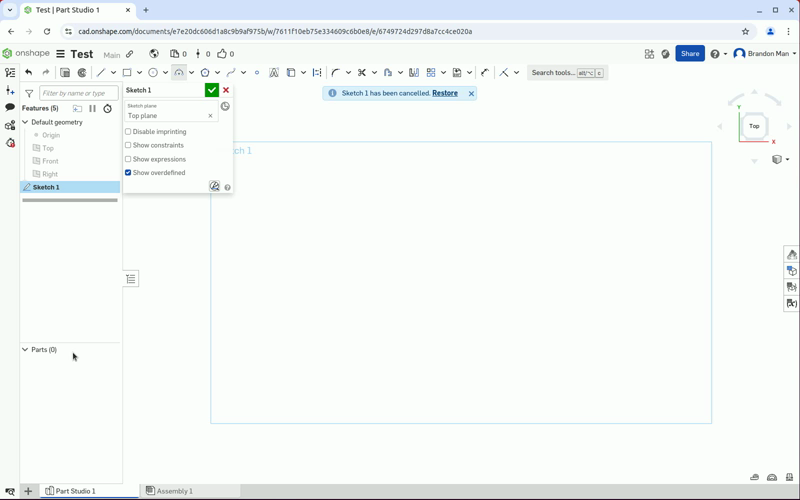
mouse_move(379, 361)
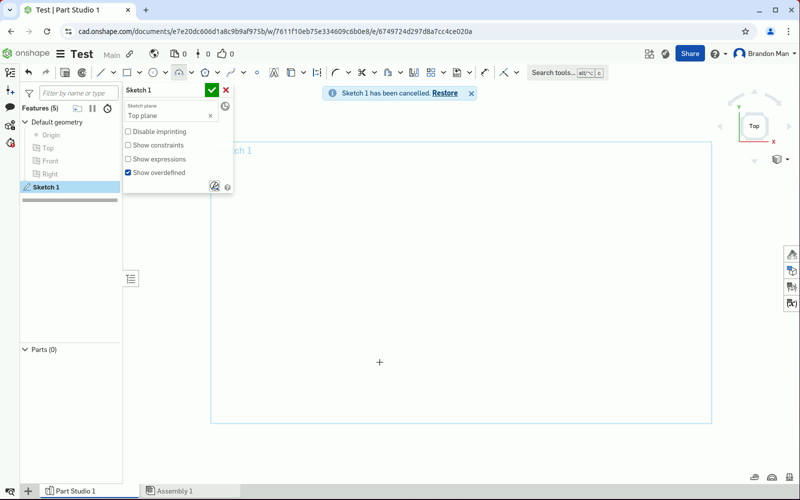
click(379, 361)
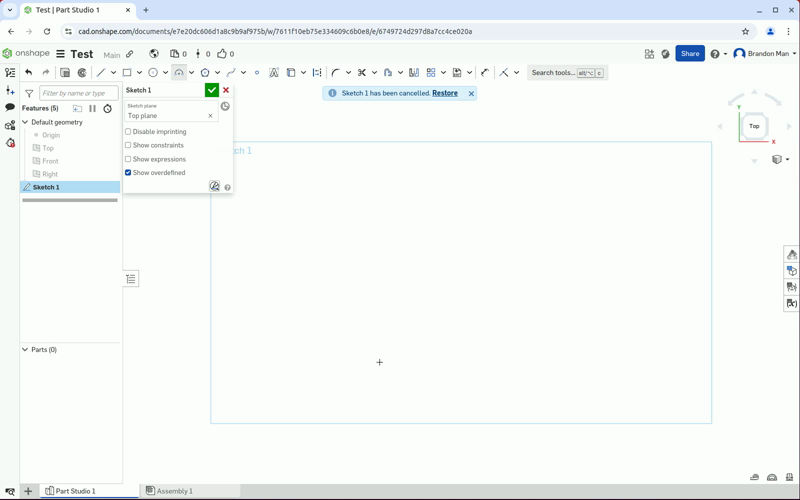
key_up(shift)
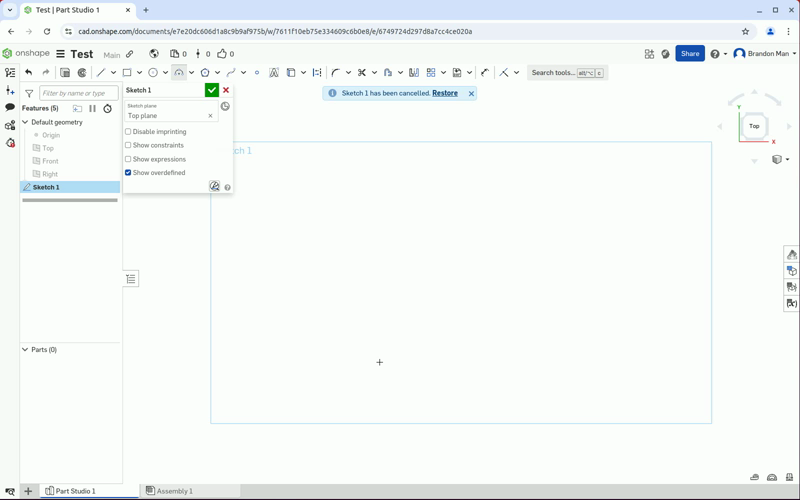
key_down(shift)
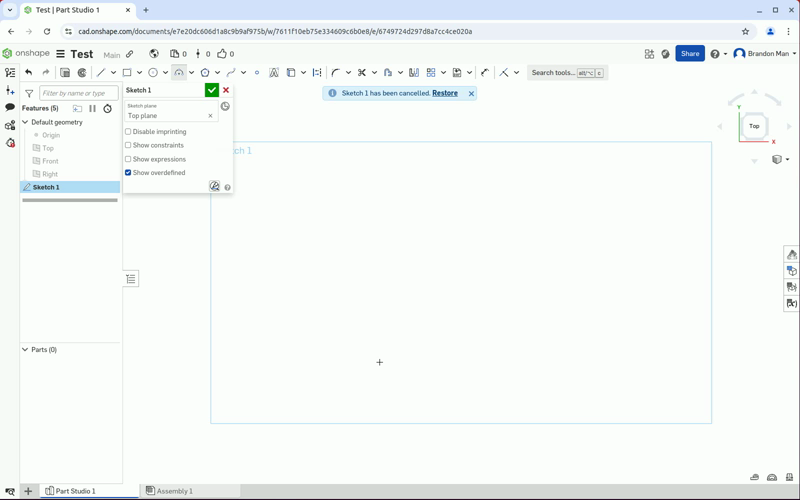
mouse_move(540, 361)
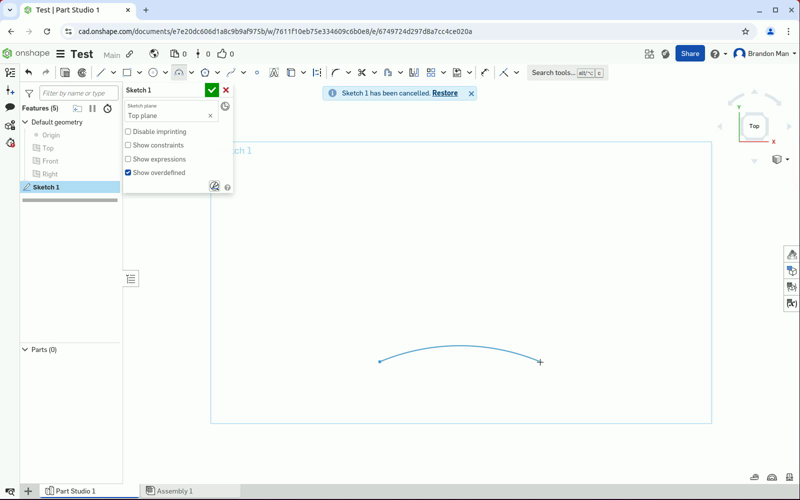
click(540, 361)
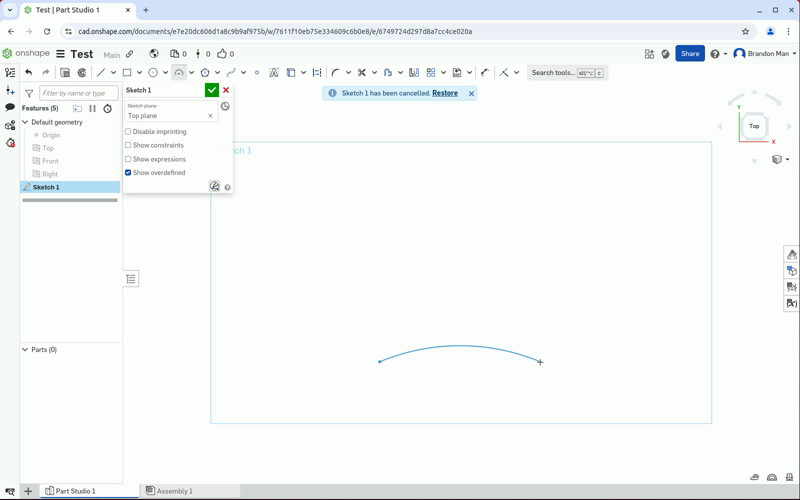
mouse_move(459, 395)
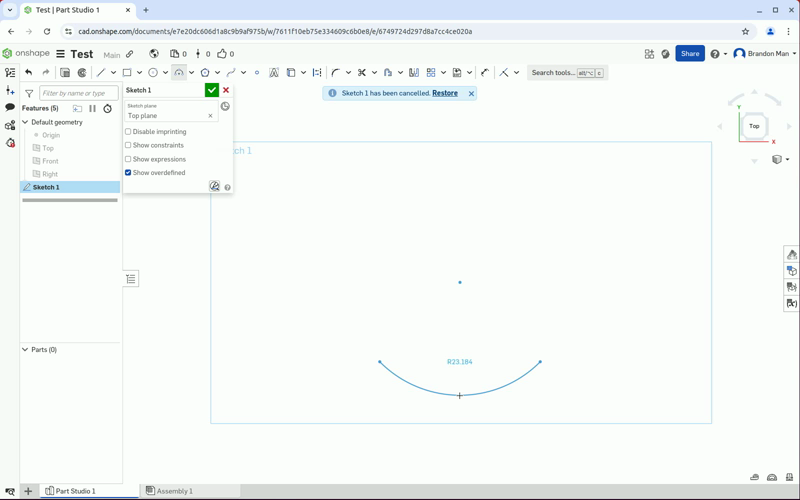
click(459, 395)
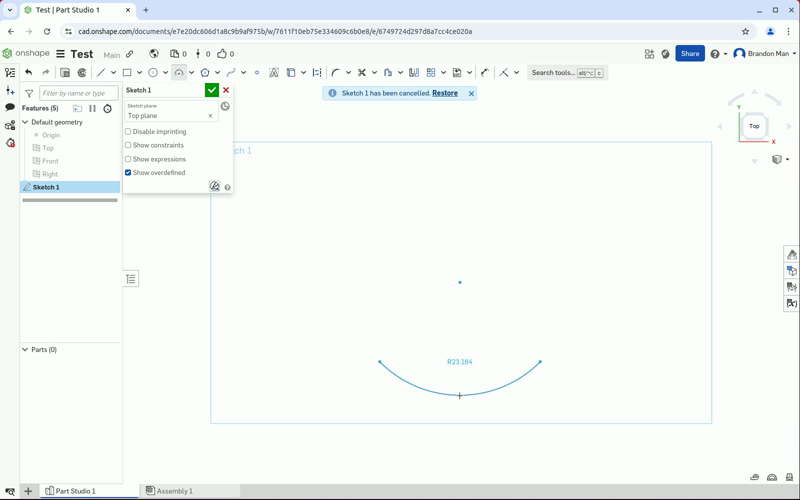
key_up(shift)
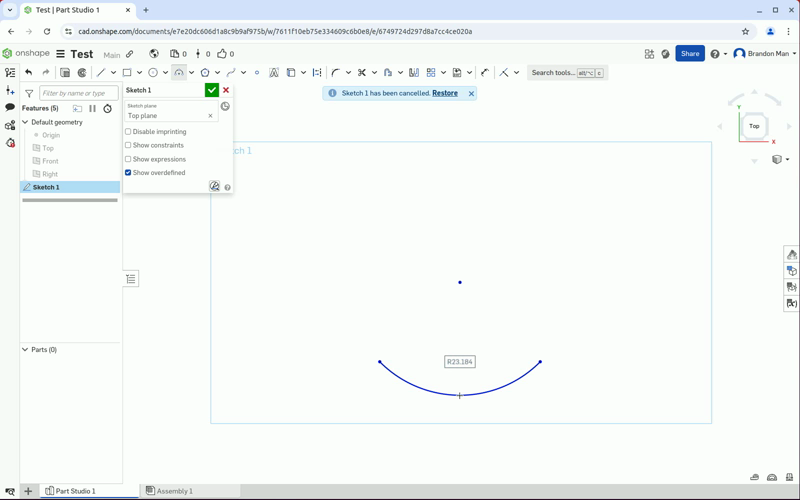
key(esc)
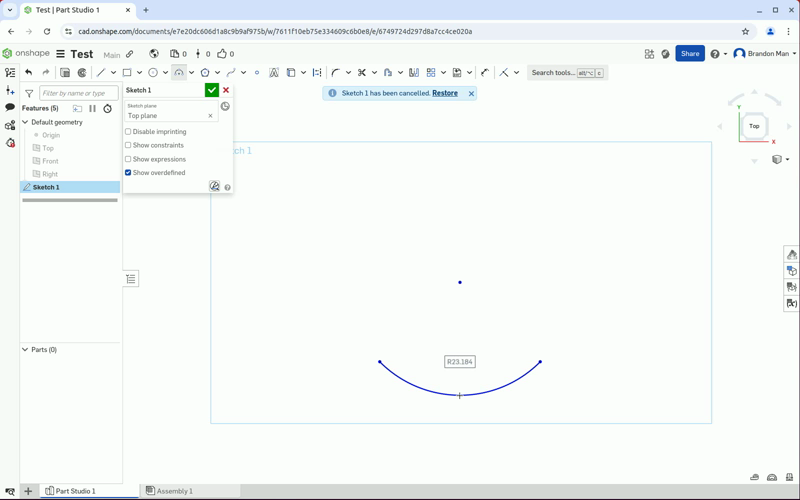
key(l)
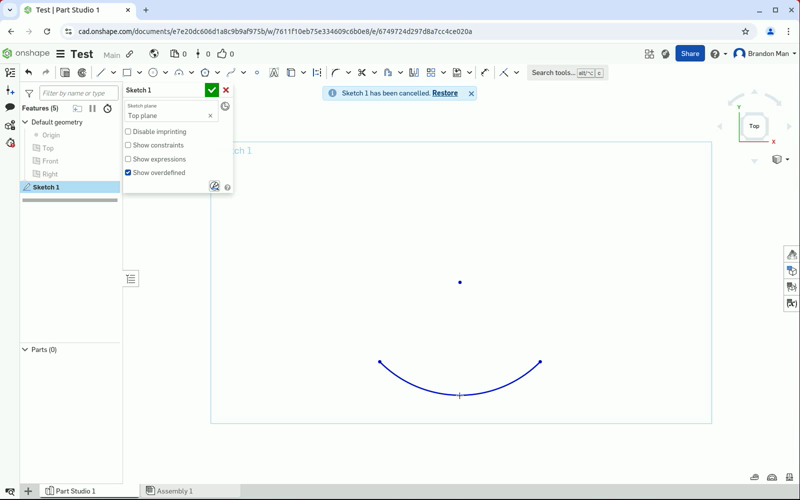
mouse_move(540, 361)
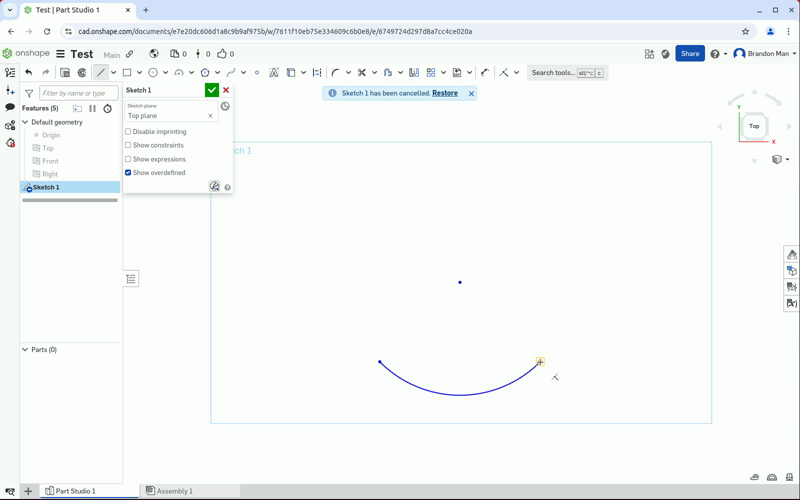
click(540, 361)
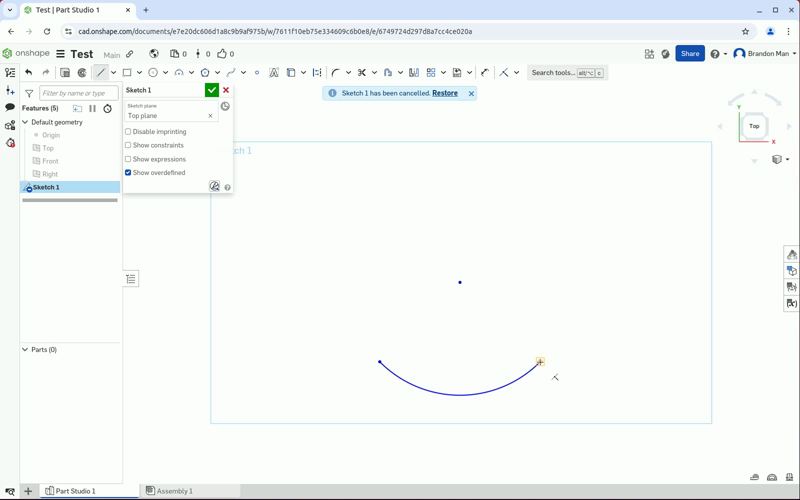
key_down(shift)
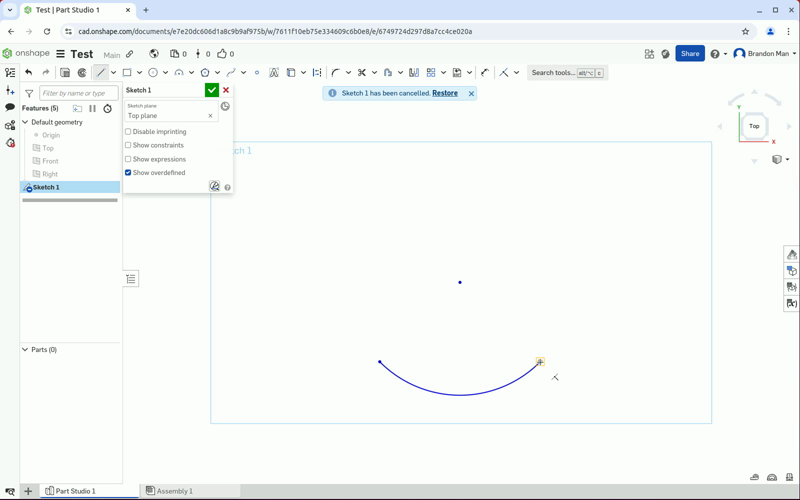
mouse_move(379, 361)
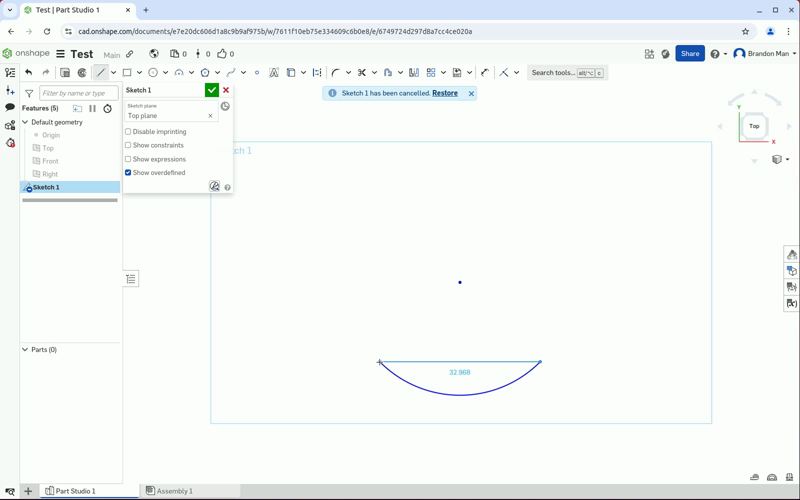
key_up(shift)
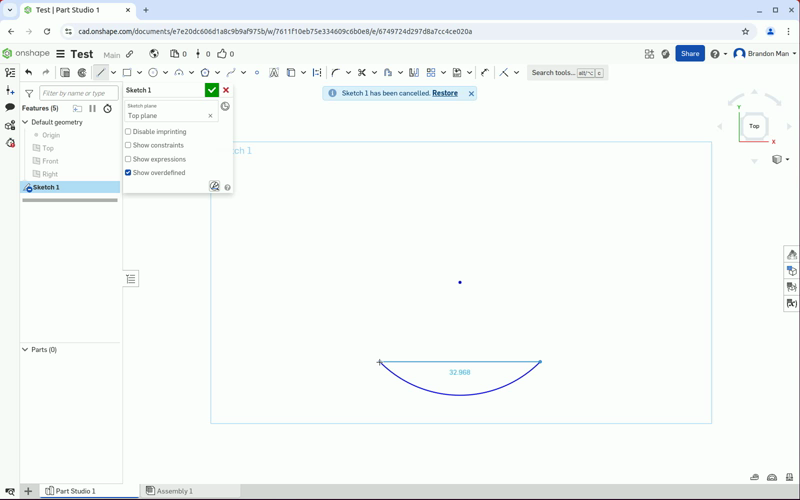
click(379, 361)
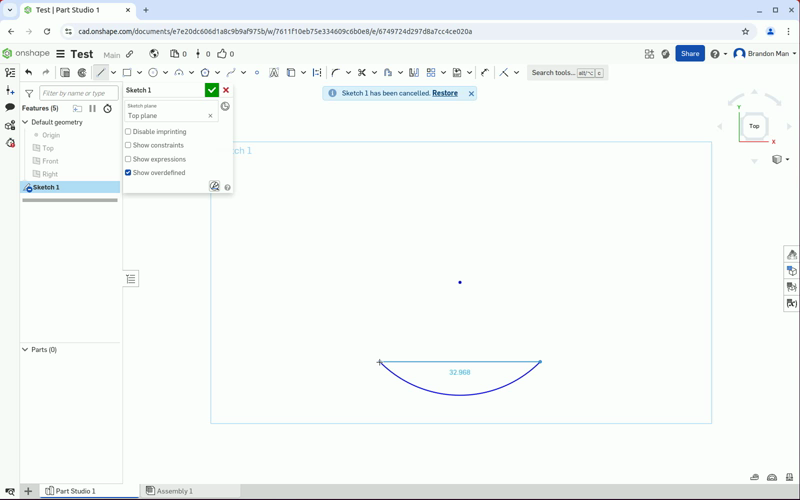
key(esc)
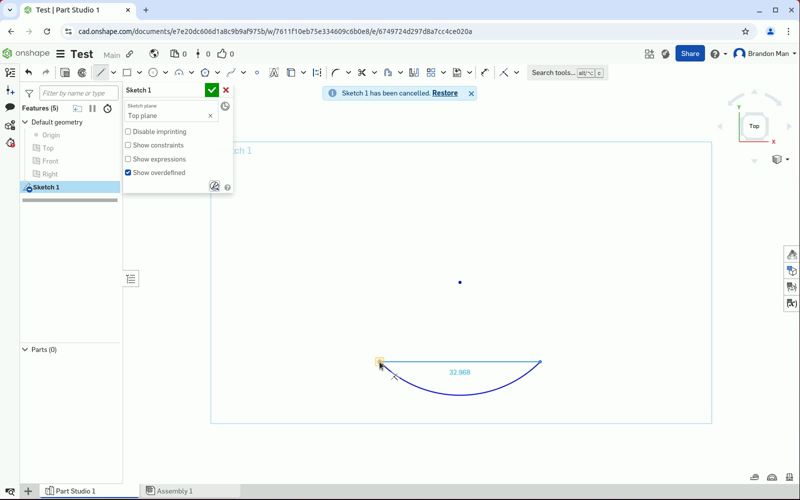
mouse_move(499, 384)
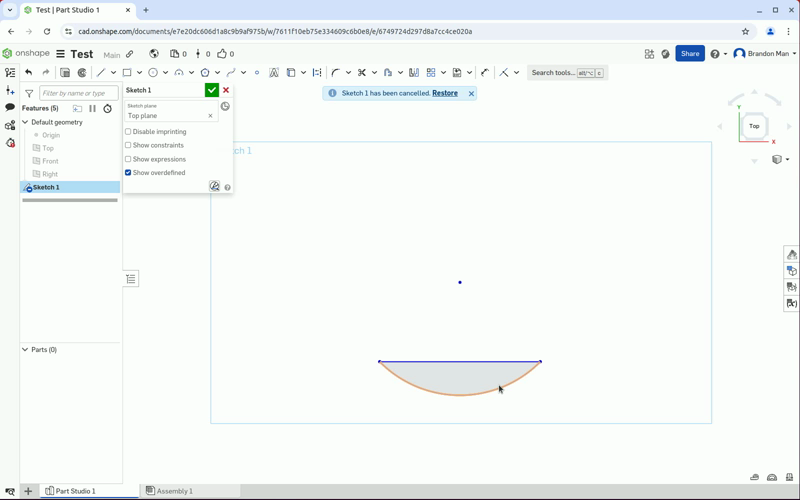
click(499, 384)
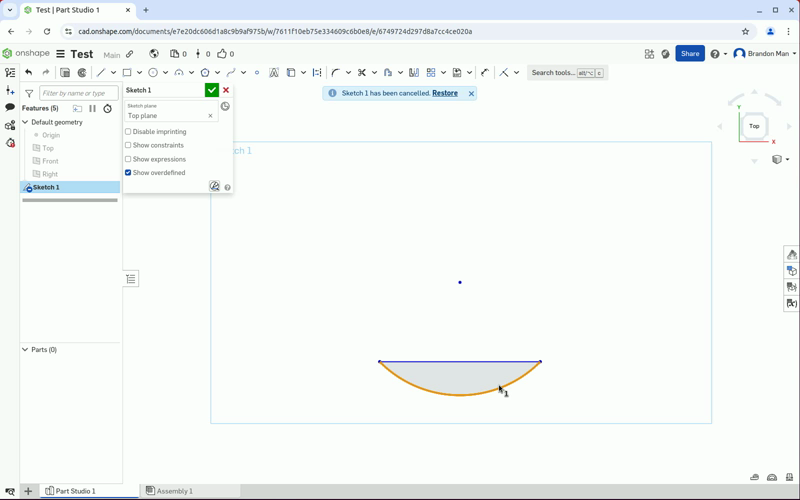
mouse_move(73, 352)
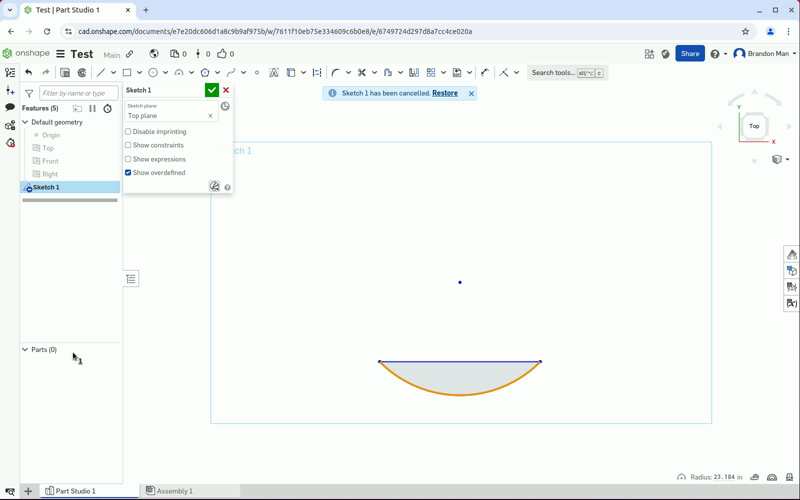
key(shift+y)
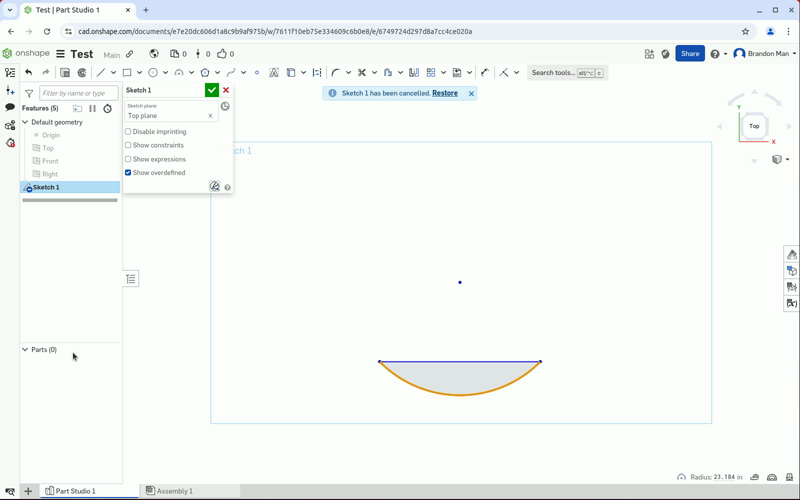
key(shift+e)
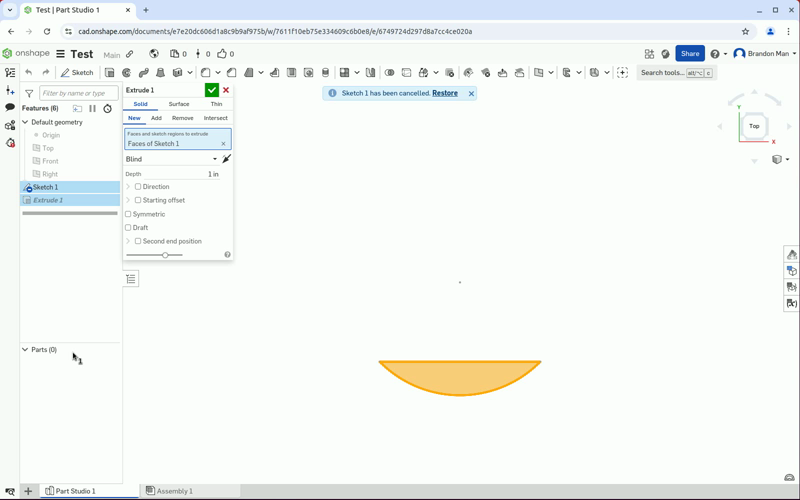
mouse_move(143, 106)
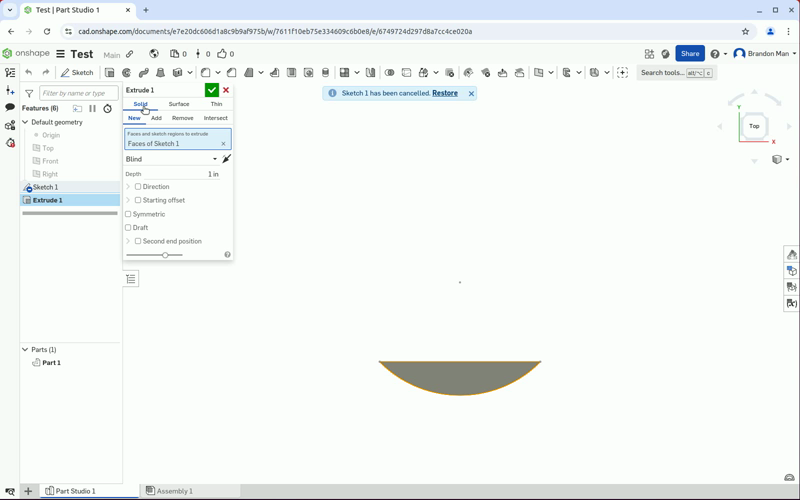
click(143, 106)
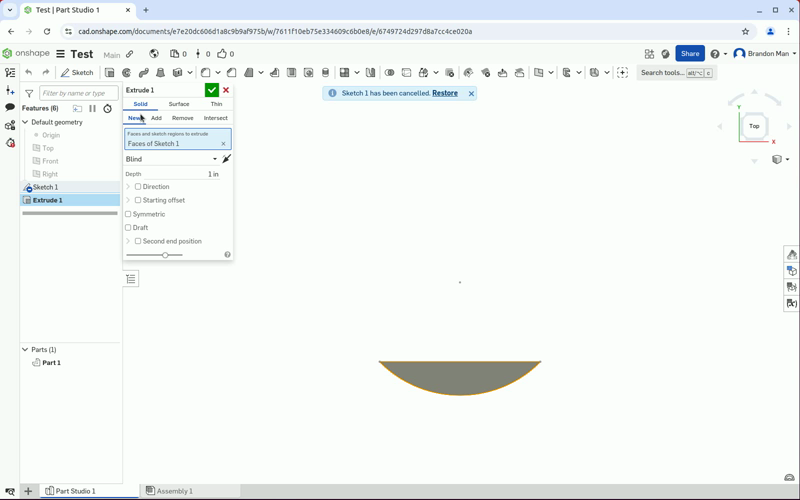
mouse_move(137, 120)
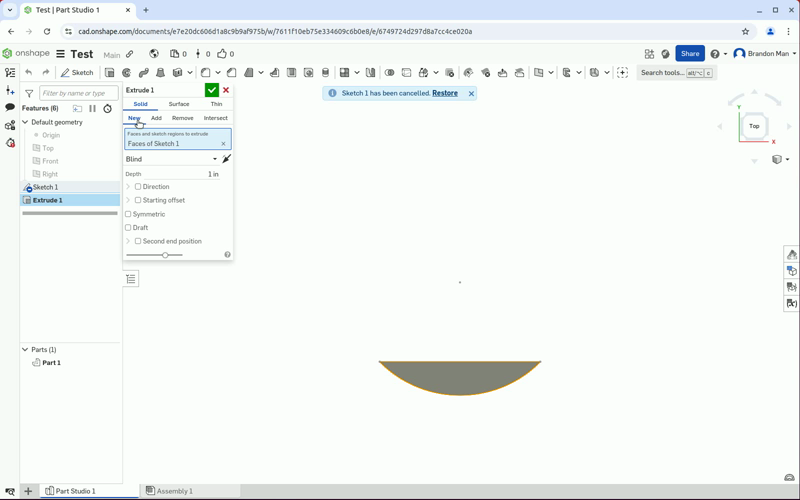
click(137, 120)
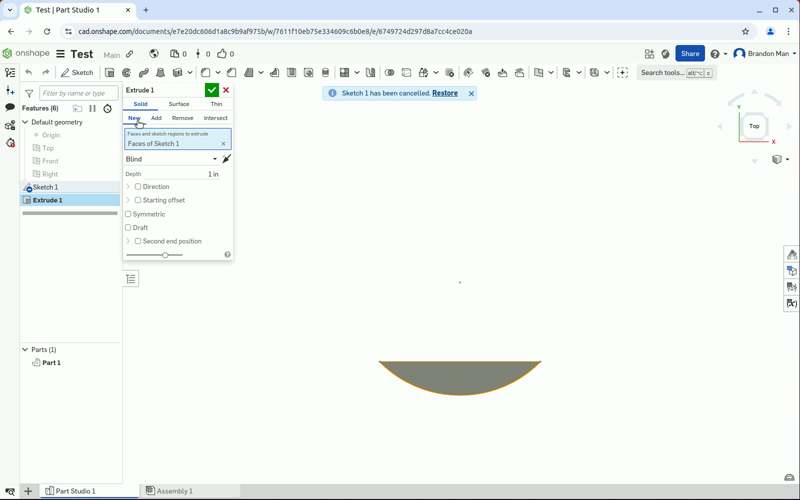
key(tab, 4)
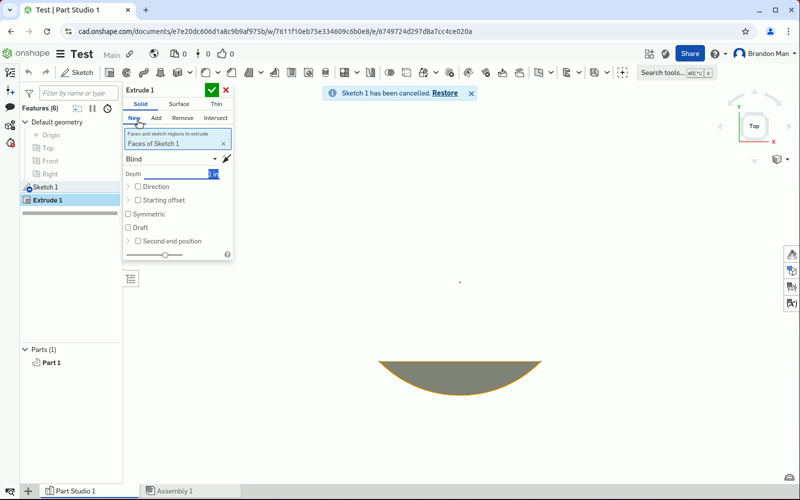
text(9.869)
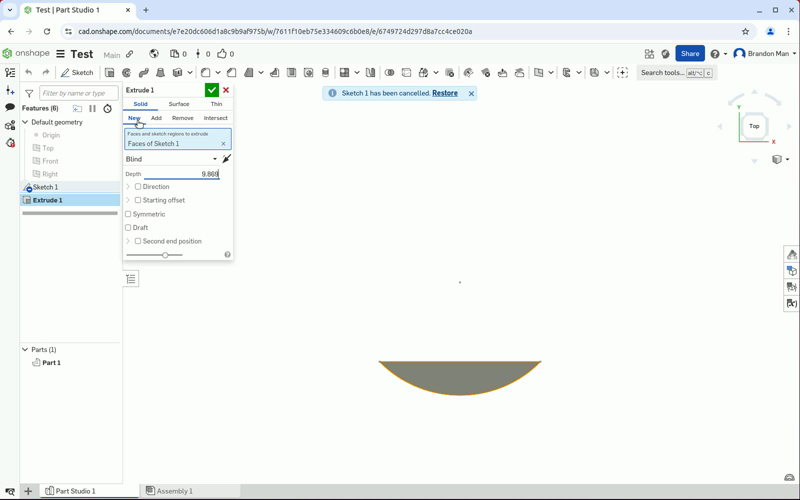
key(enter)
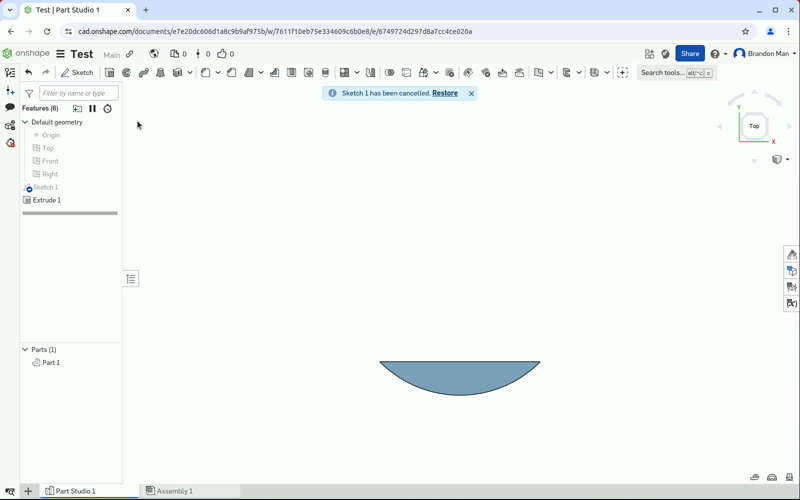
key(shift+h)
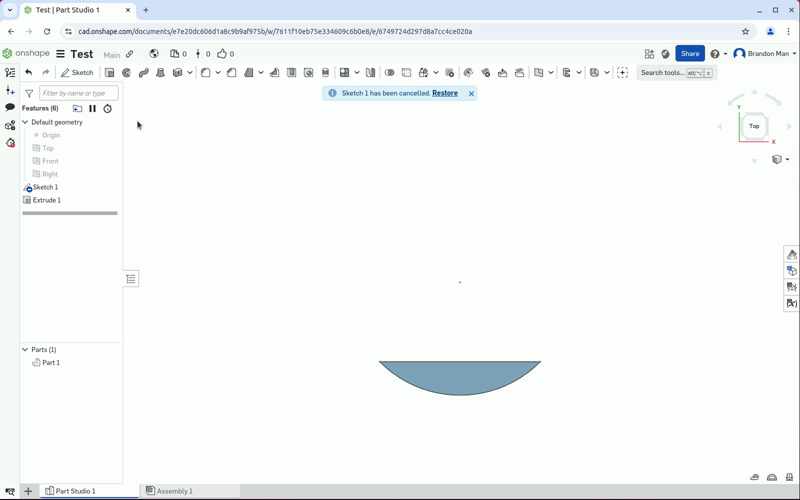
key(shift+h)
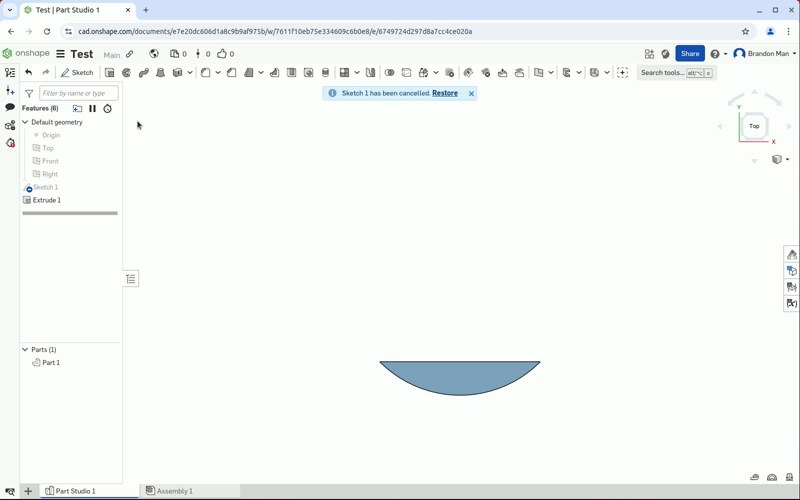
mouse_move(73, 189)
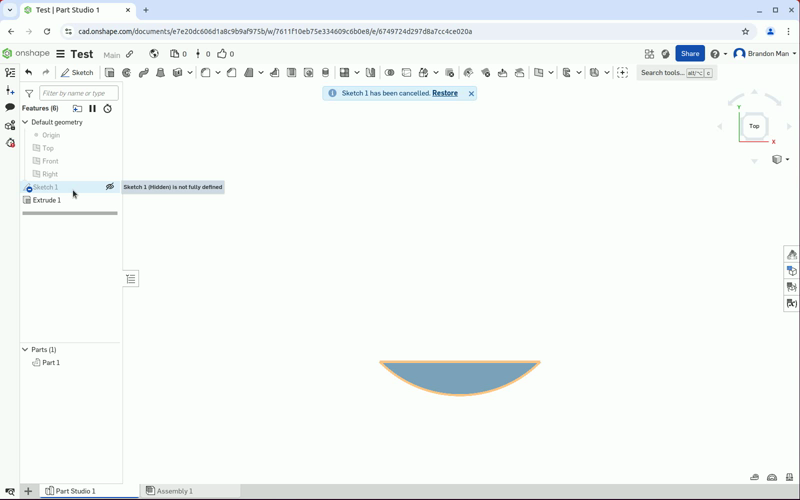
click(73, 189)
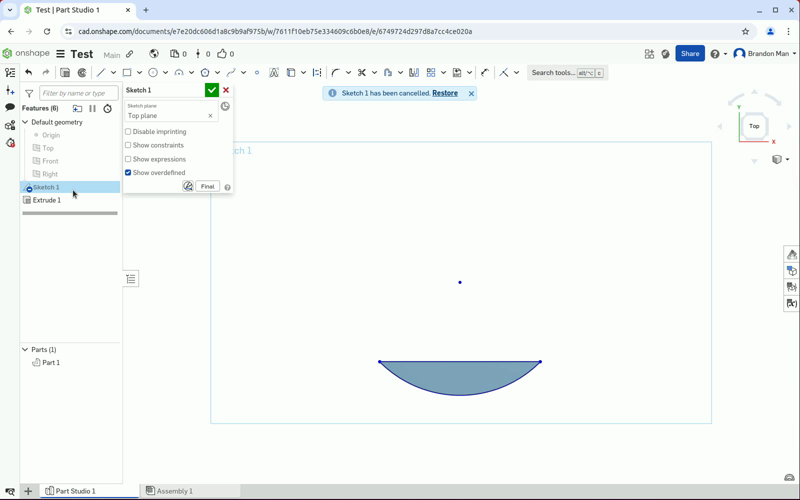
mouse_move(229, 92)
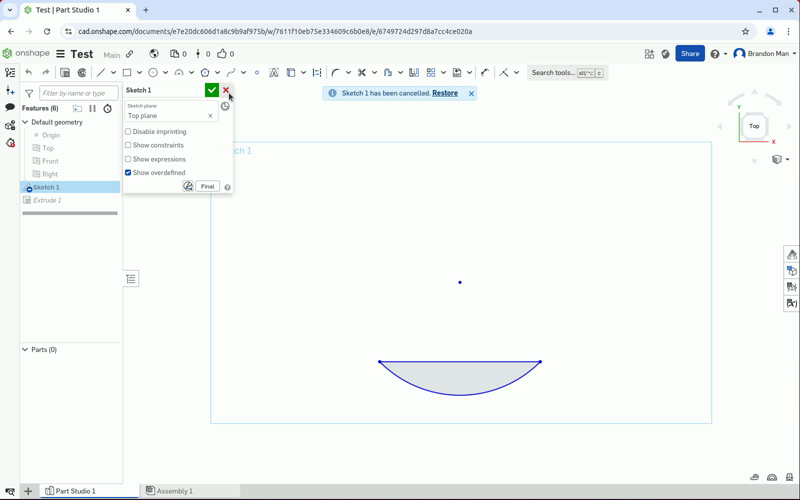
click(229, 92)
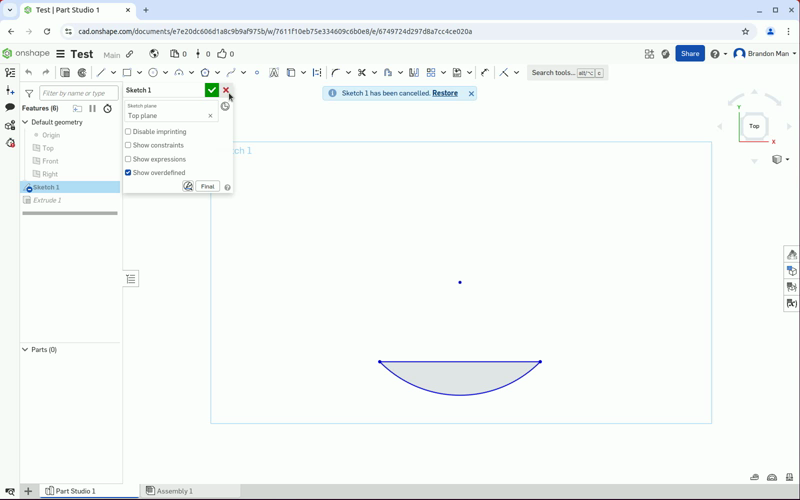
key(shift+s)
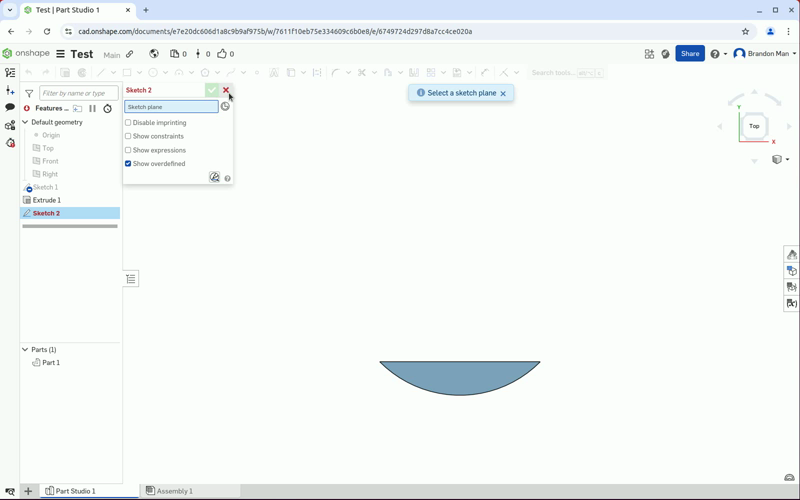
mouse_move(73, 150)
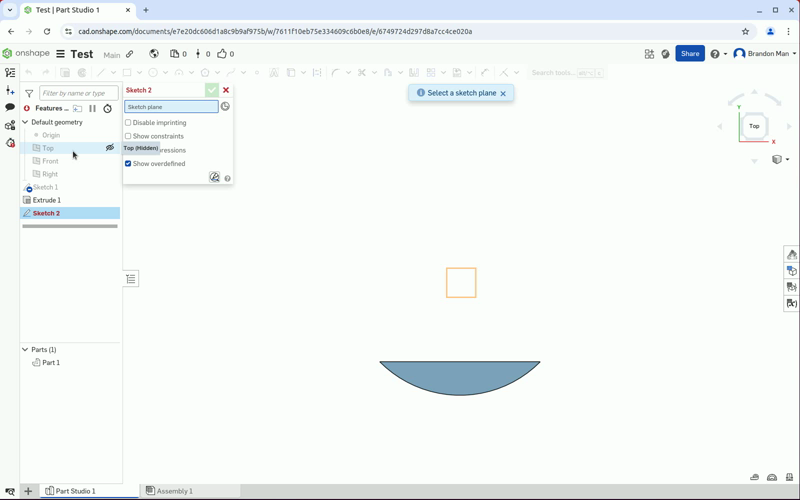
click(73, 150)
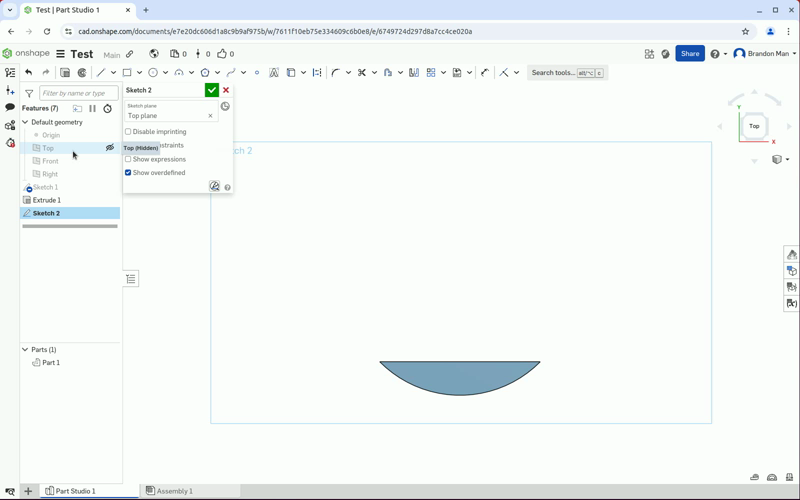
mouse_move(73, 352)
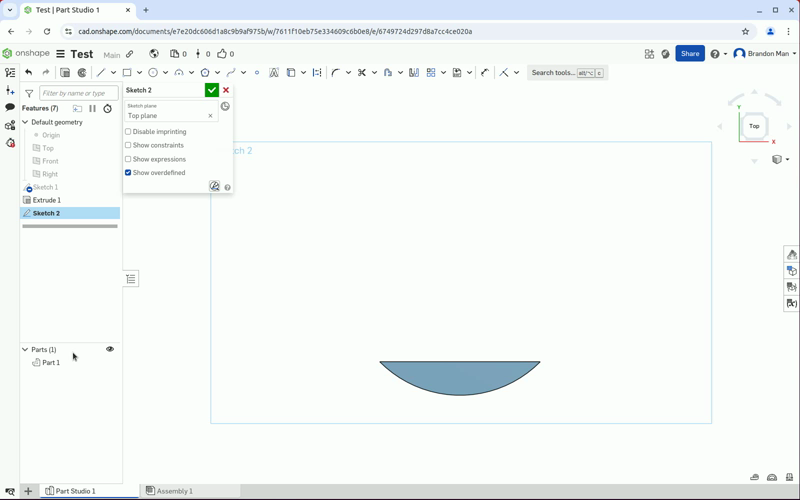
key(y)
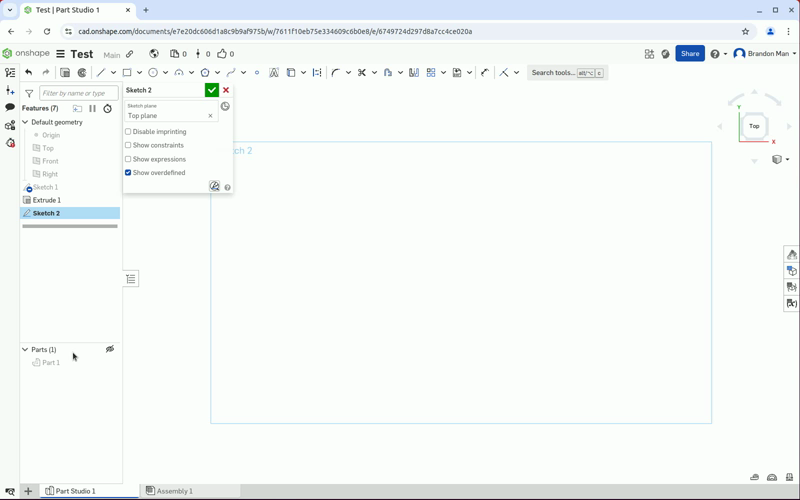
key(l)
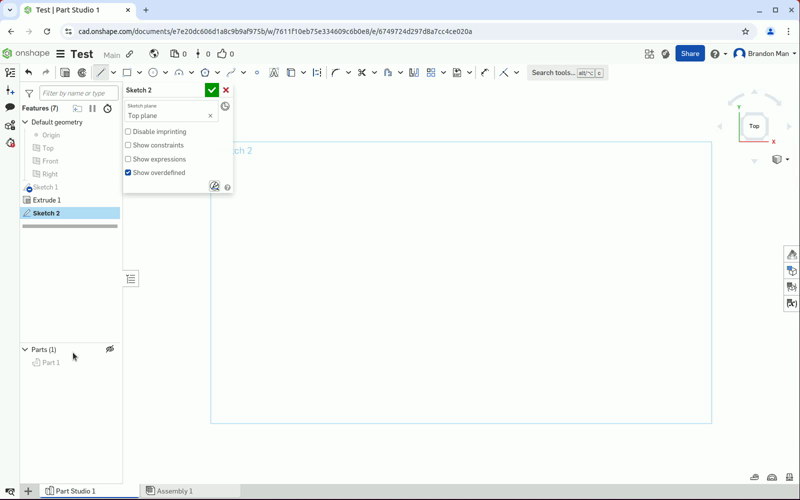
key_down(shift)
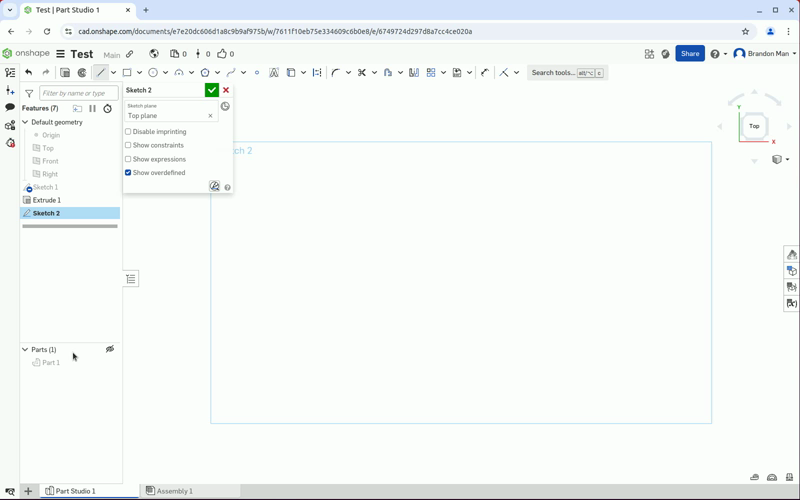
mouse_move(379, 361)
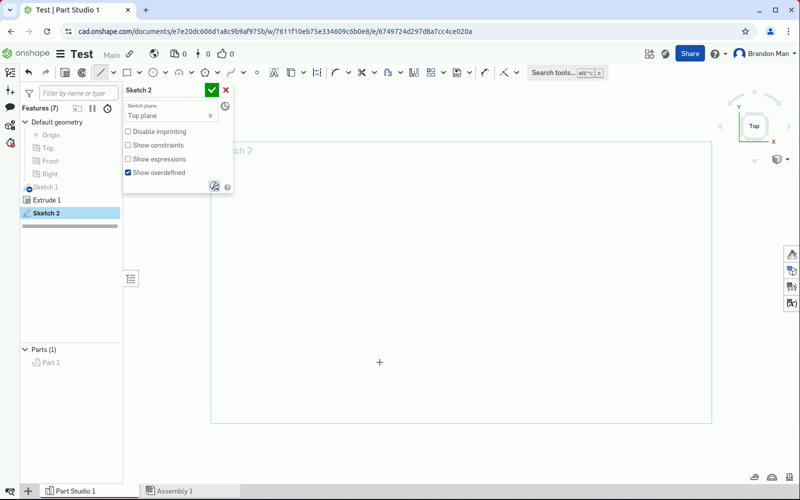
click(379, 361)
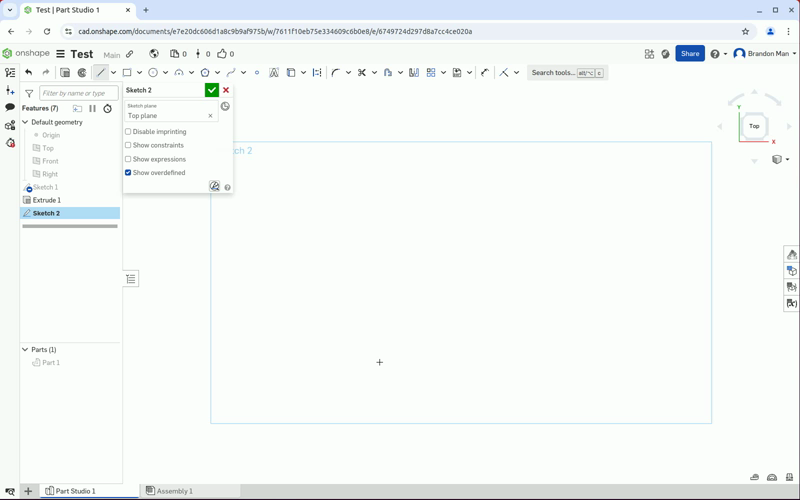
key_up(shift)
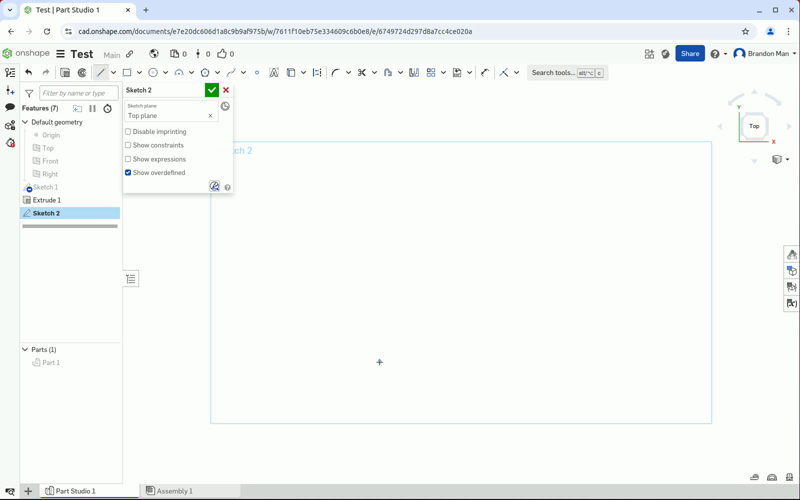
key_down(shift)
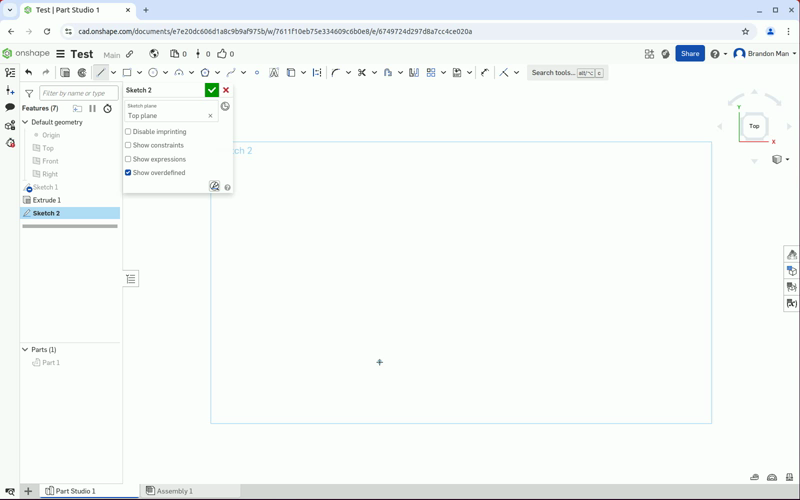
mouse_move(540, 361)
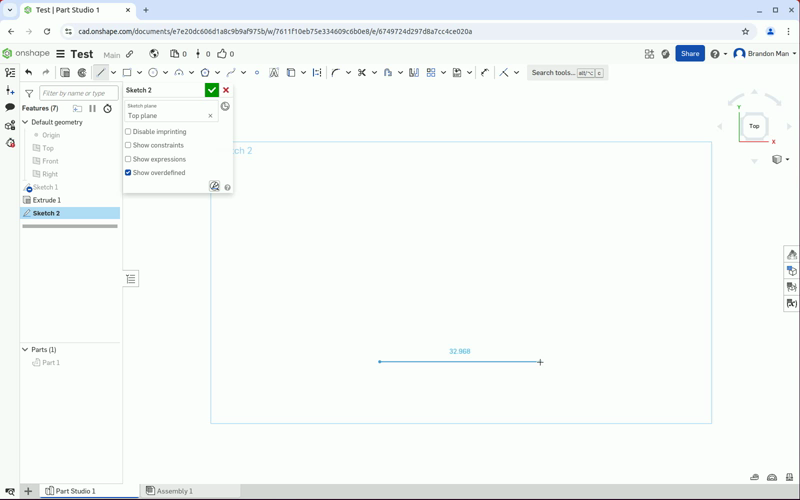
click(540, 361)
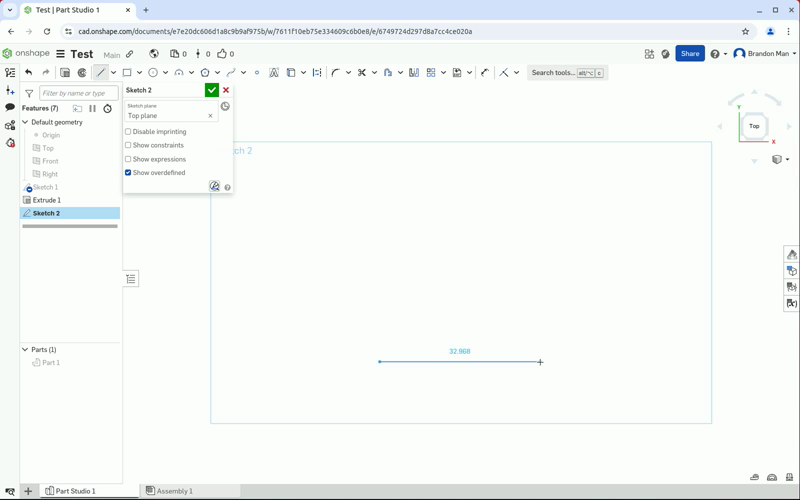
key_up(shift)
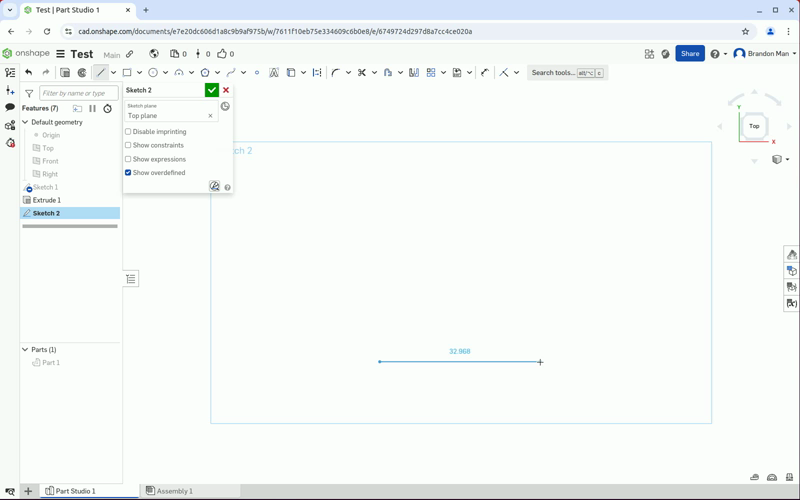
key_down(shift)
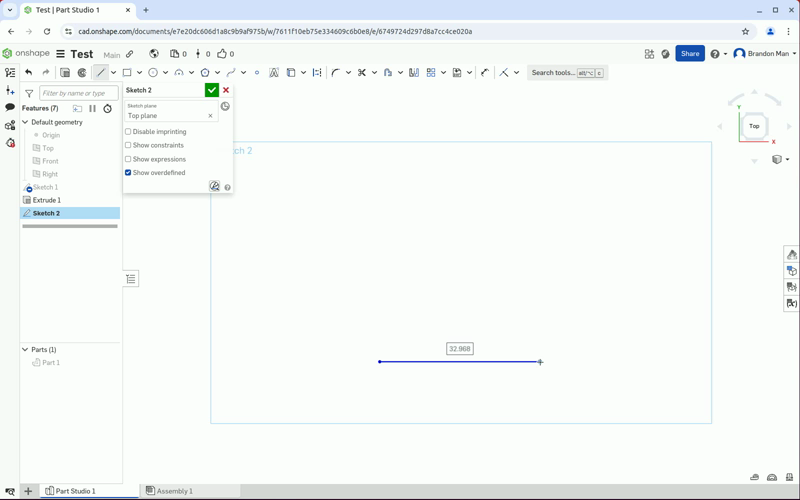
mouse_move(540, 204)
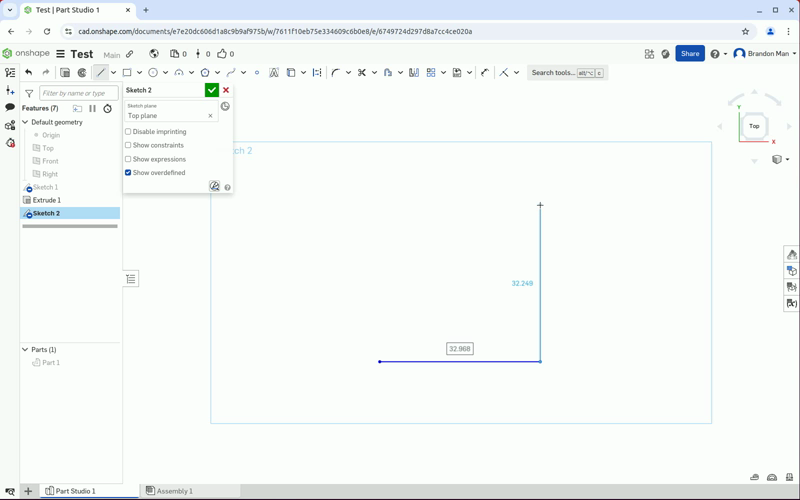
click(540, 204)
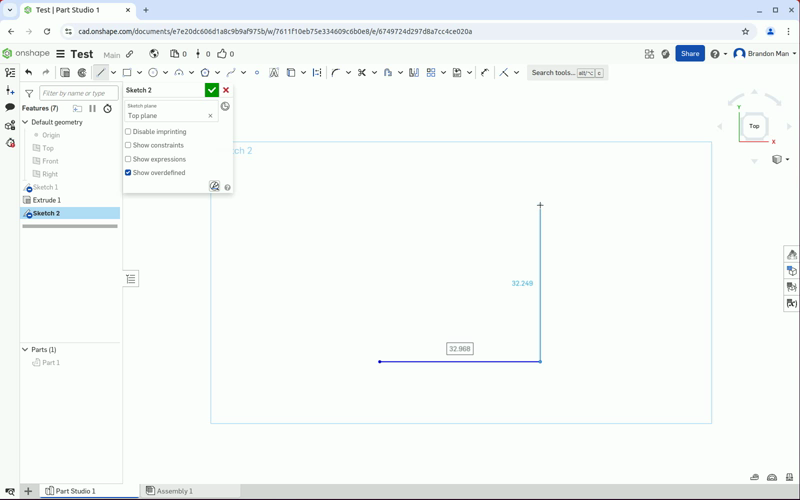
key_up(shift)
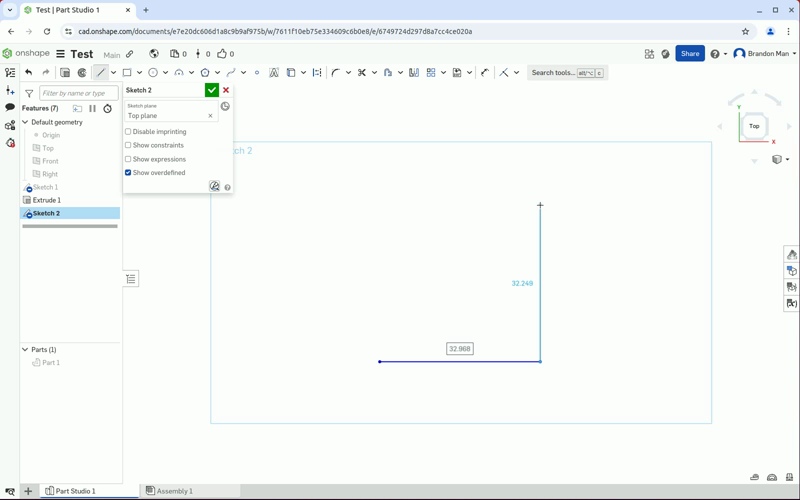
key_down(shift)
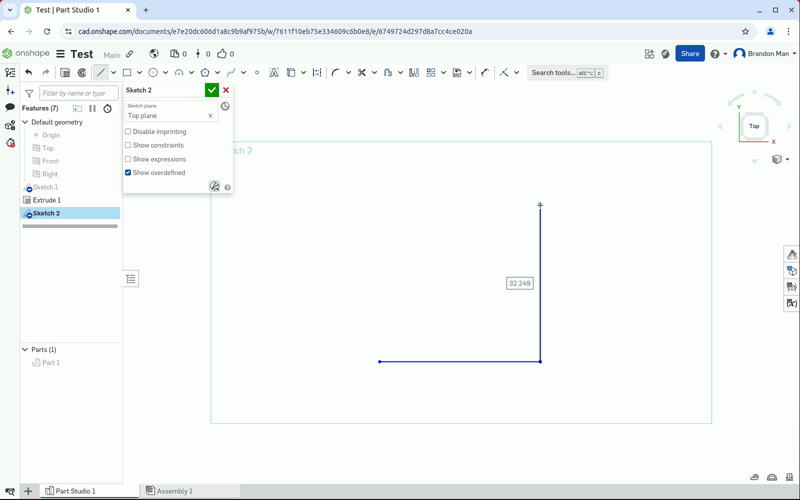
mouse_move(379, 204)
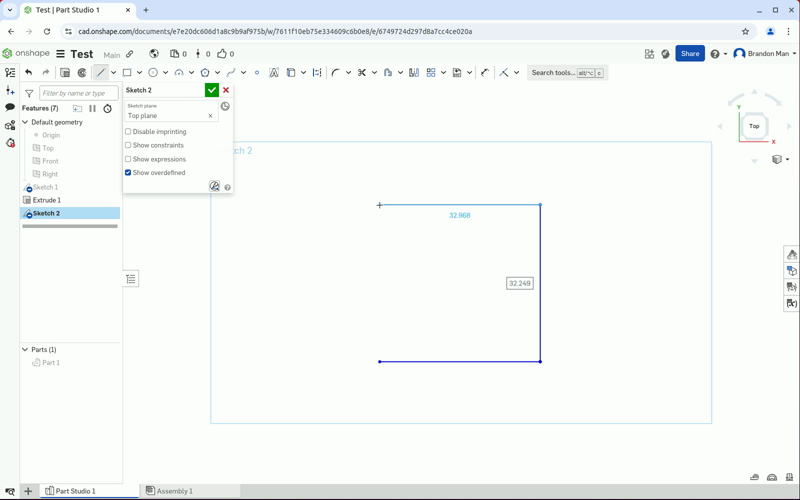
click(379, 204)
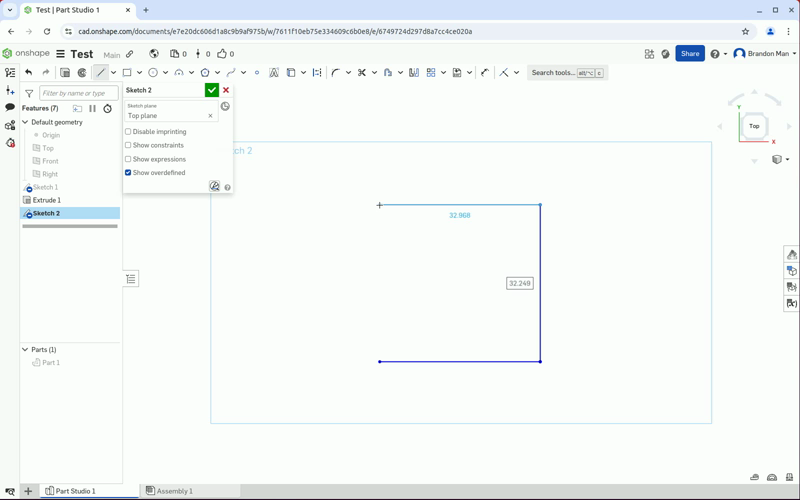
key_up(shift)
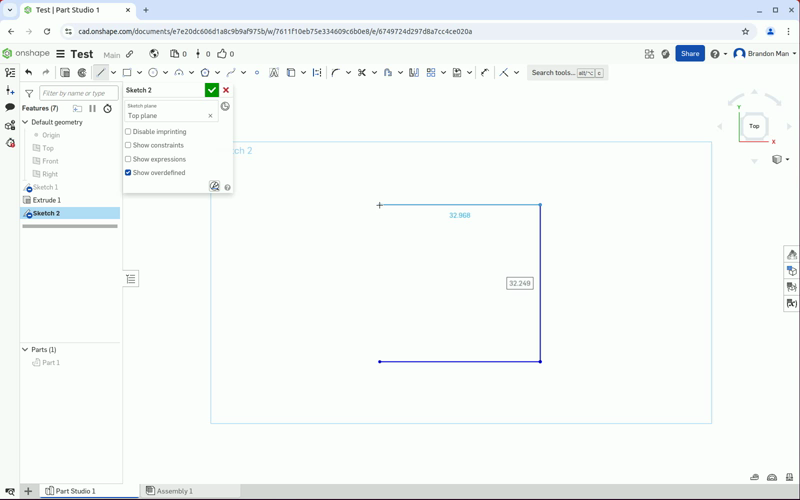
key_down(shift)
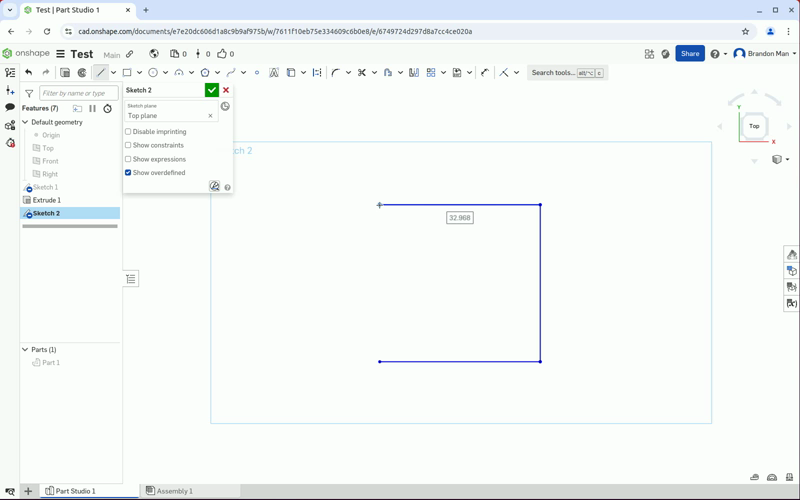
mouse_move(379, 361)
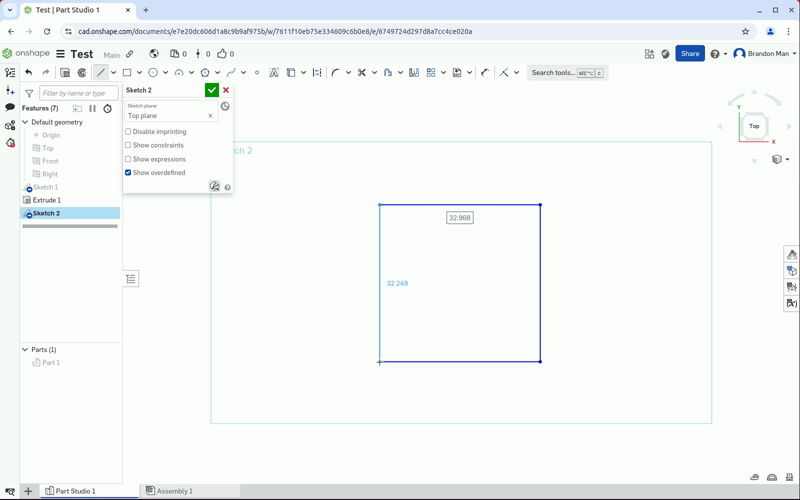
key_up(shift)
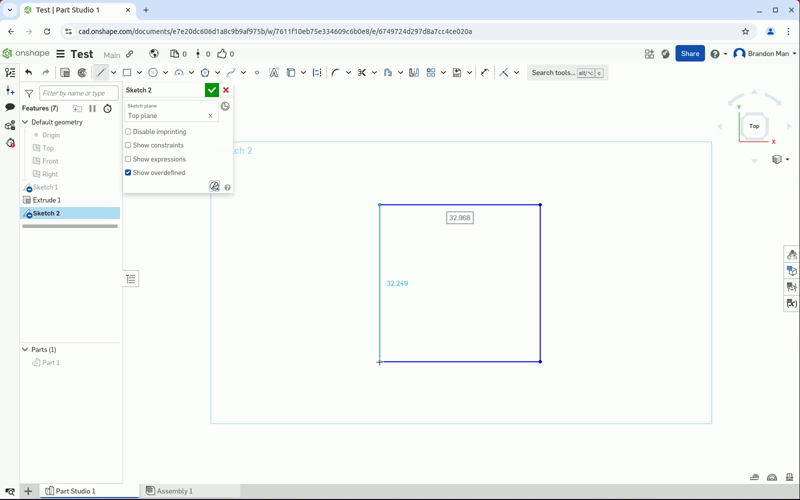
click(379, 361)
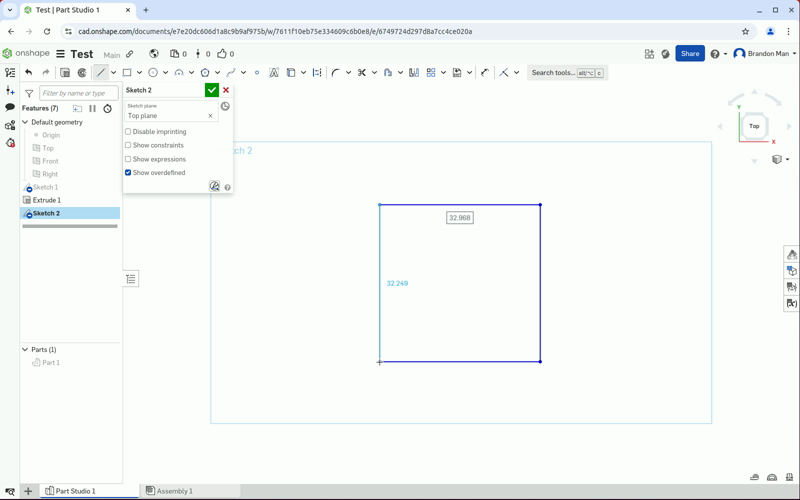
key(esc)
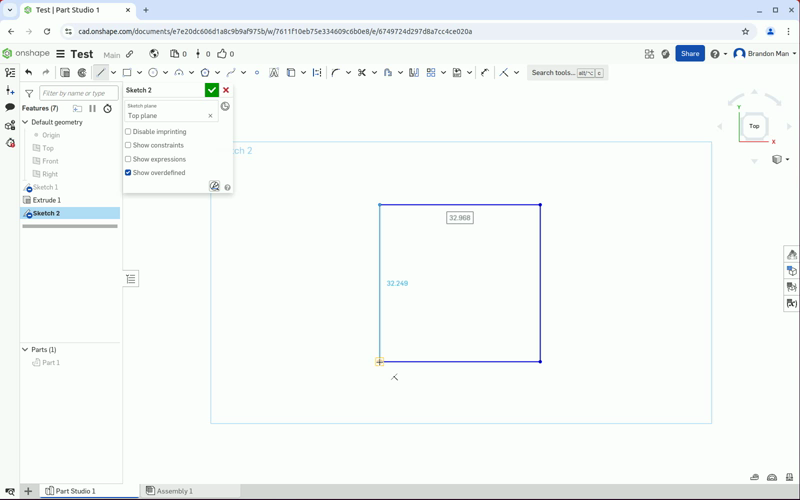
mouse_move(434, 277)
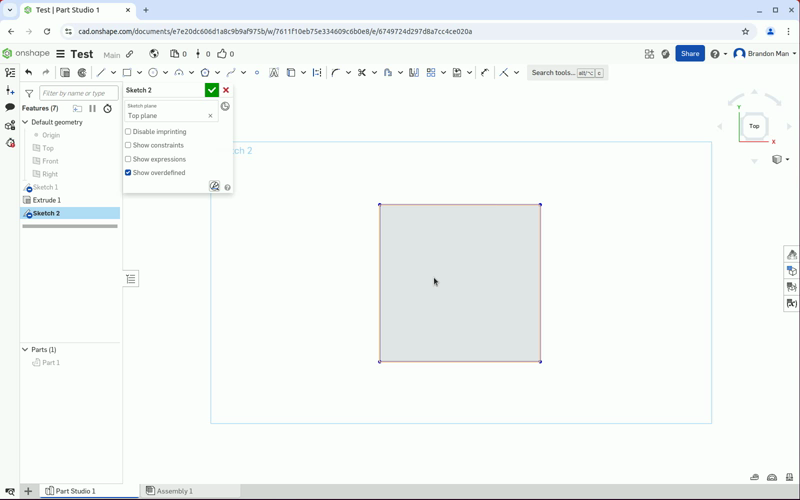
click(434, 277)
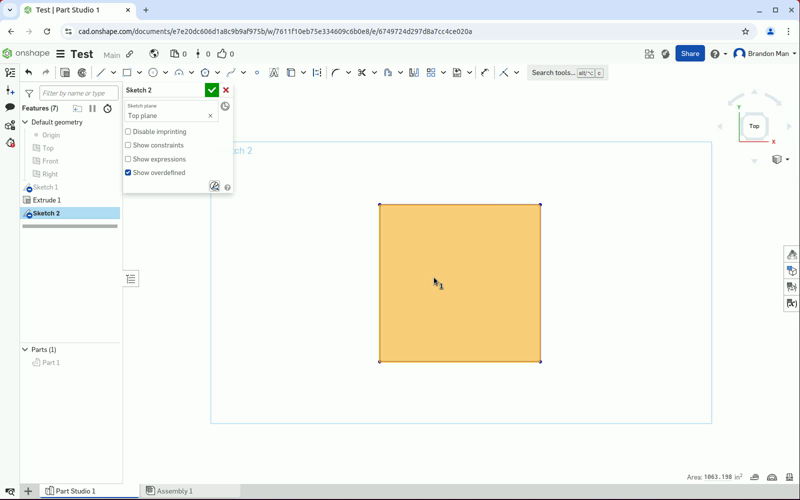
mouse_move(73, 352)
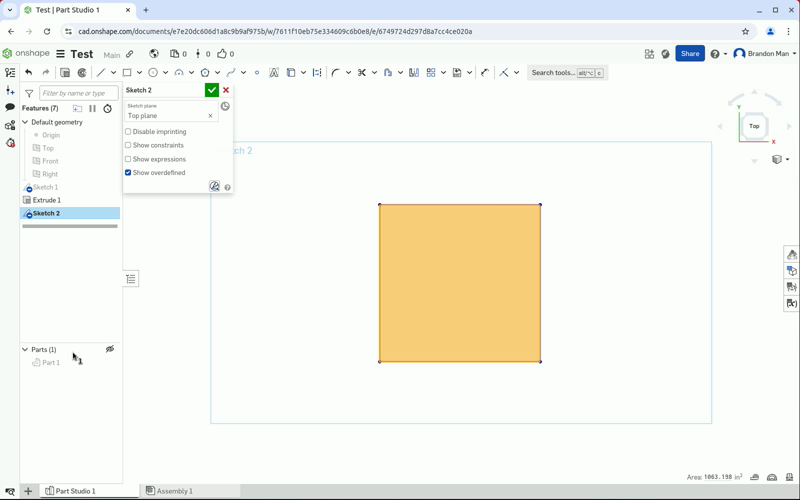
key(shift+y)
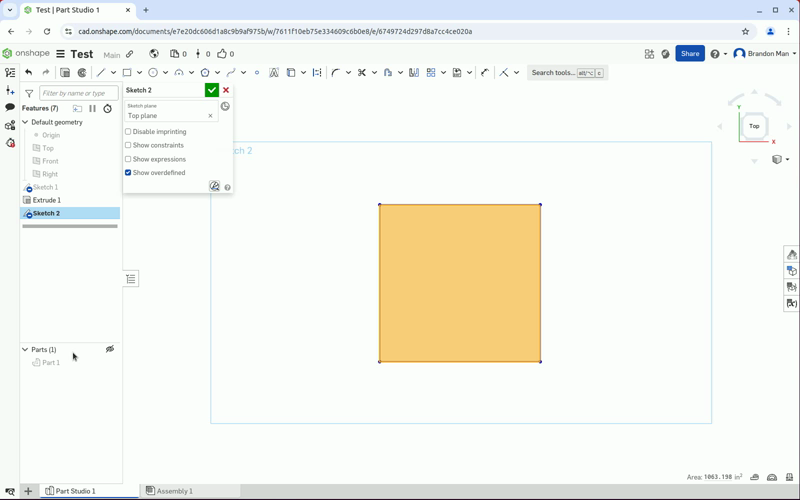
key(shift+e)
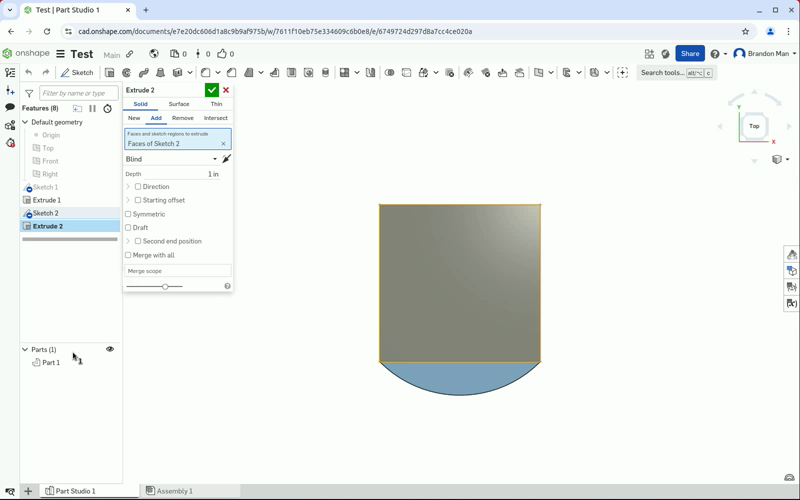
mouse_move(143, 106)
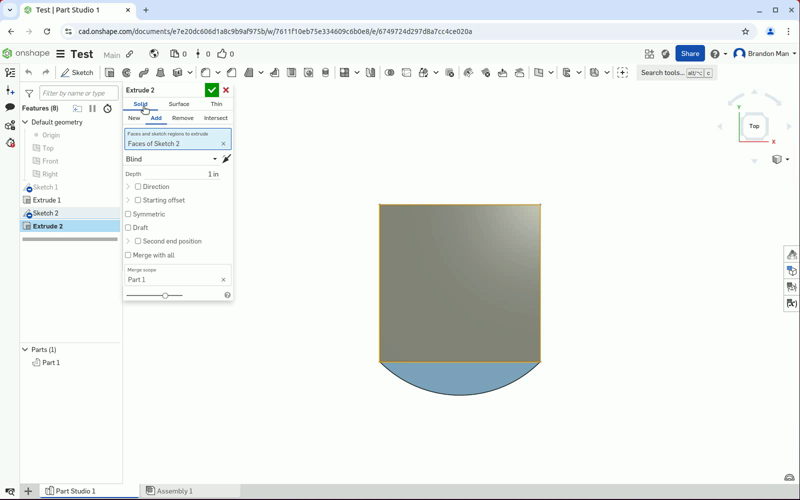
click(143, 106)
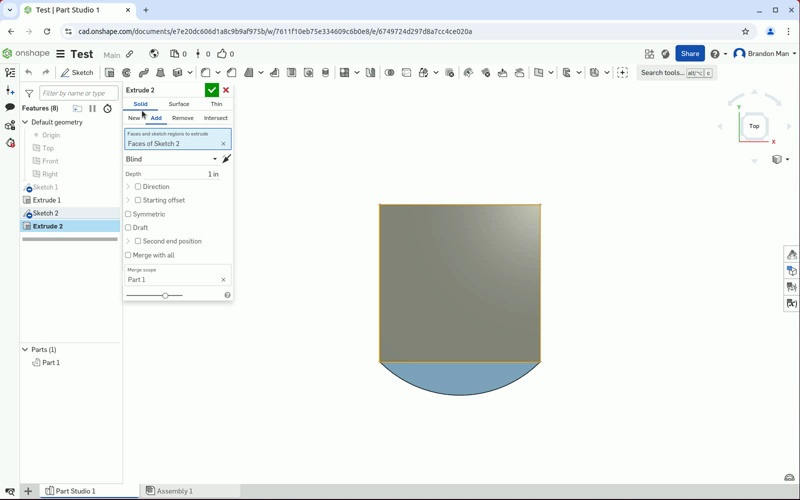
mouse_move(137, 120)
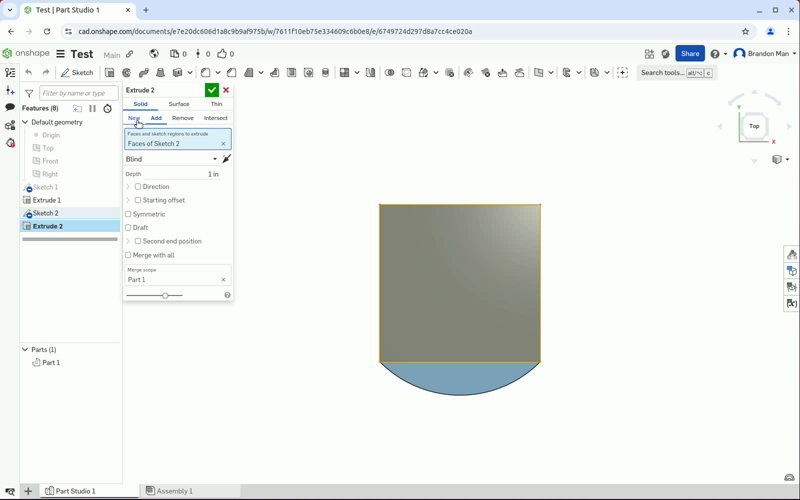
click(137, 120)
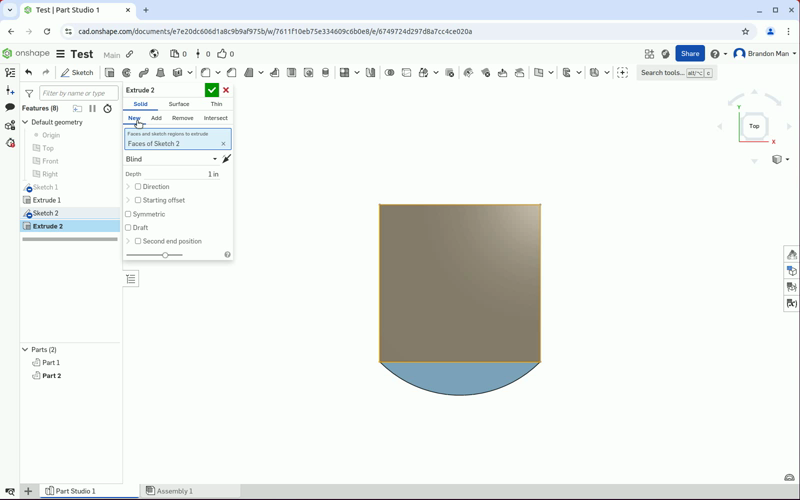
key(tab, 4)
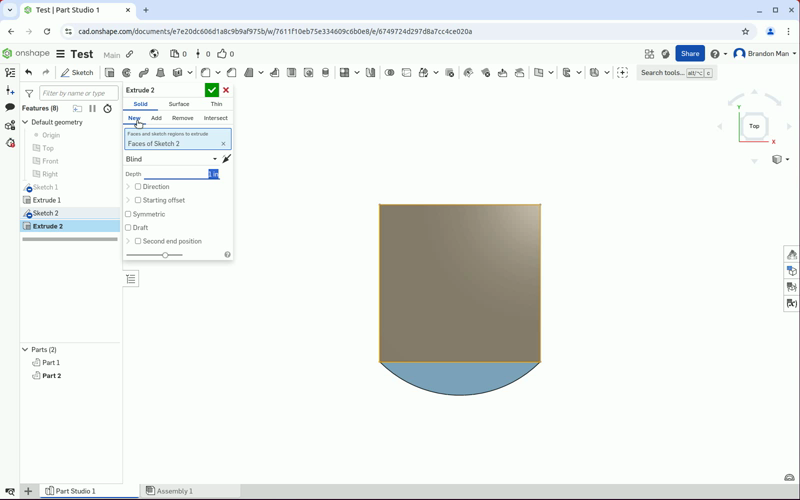
text(9.869)
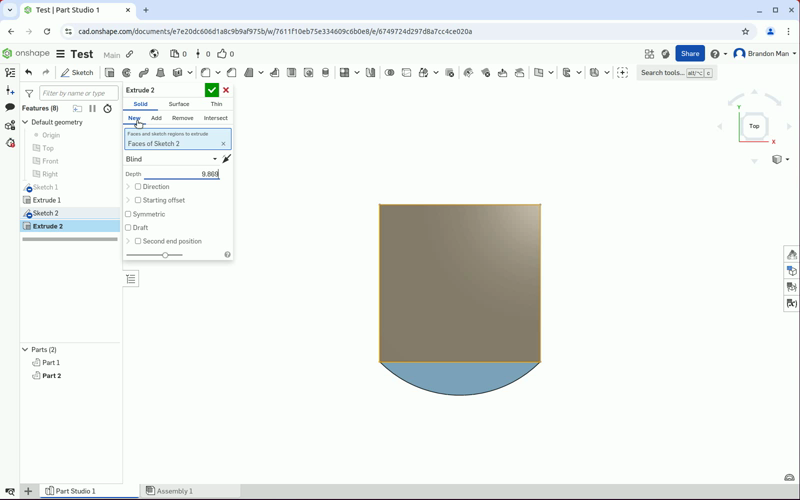
key(enter)
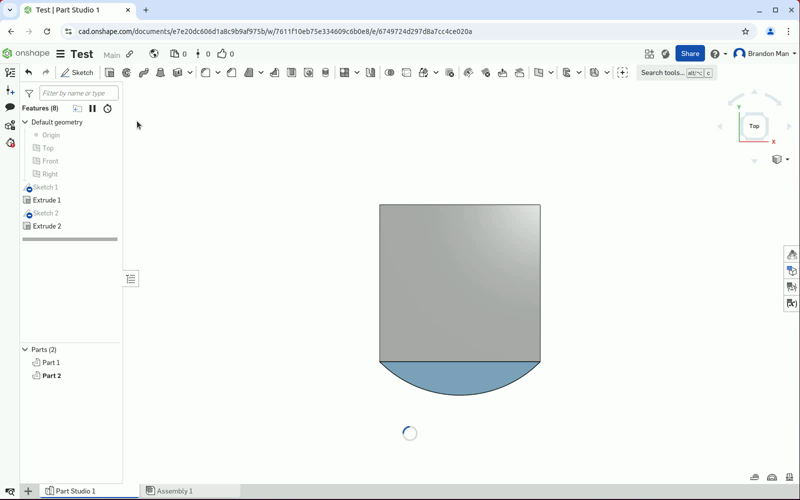
key(shift+h)
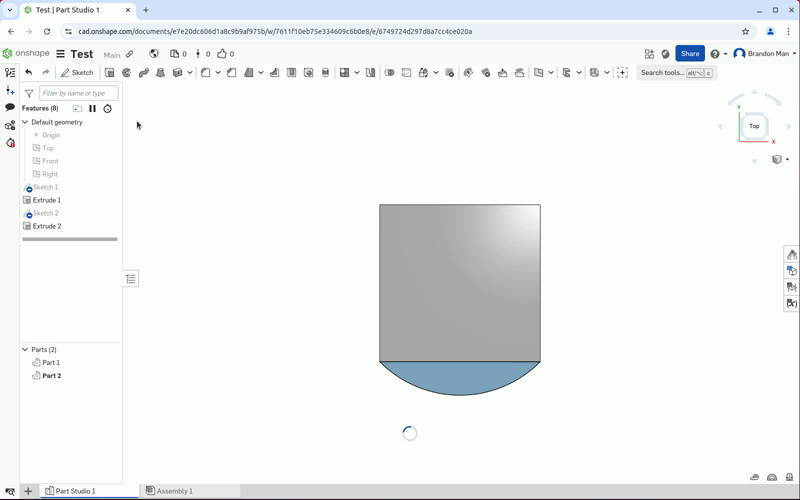
key(shift+h)
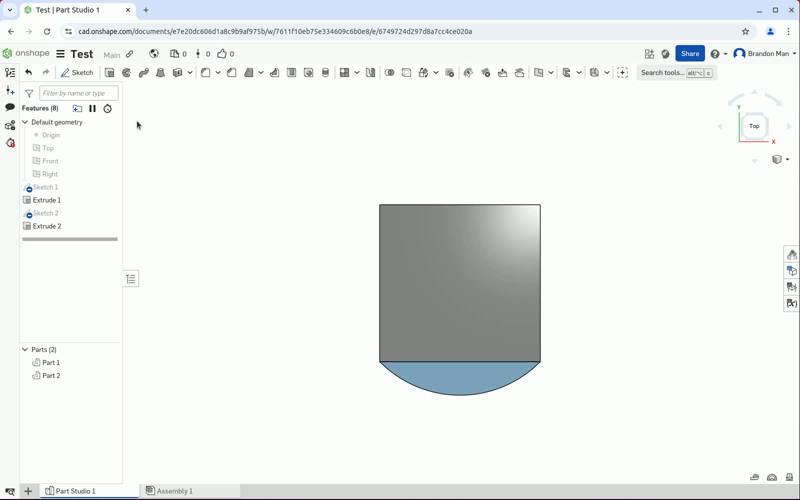
mouse_move(73, 189)
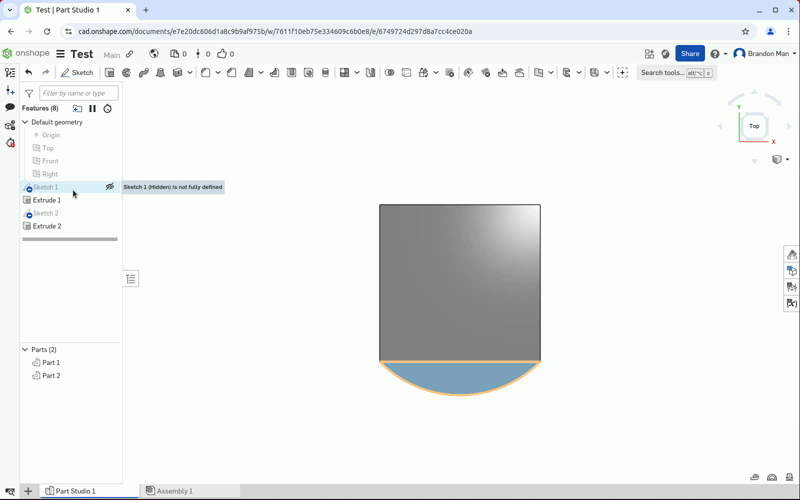
click(73, 189)
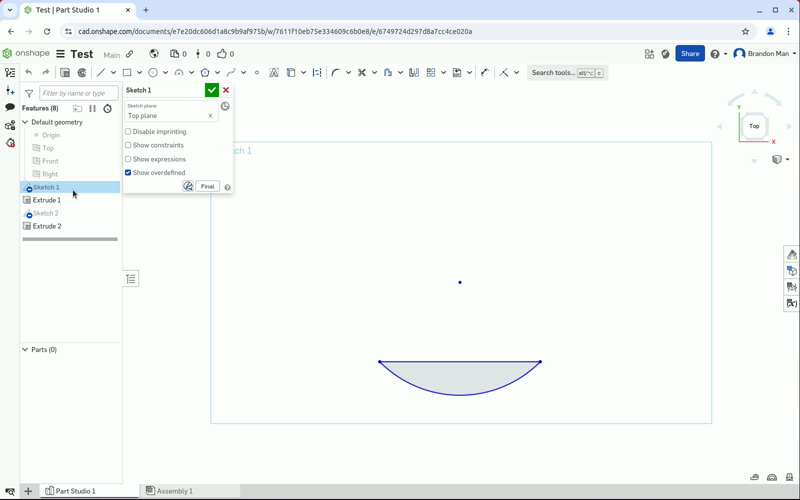
mouse_move(229, 92)
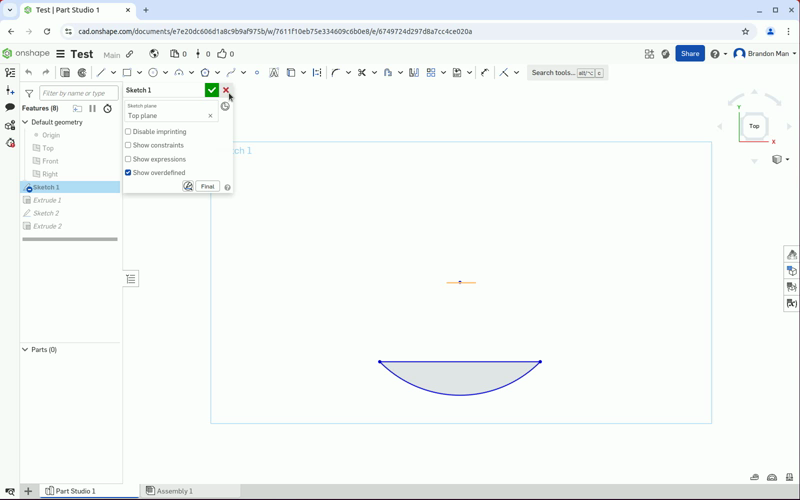
click(229, 92)
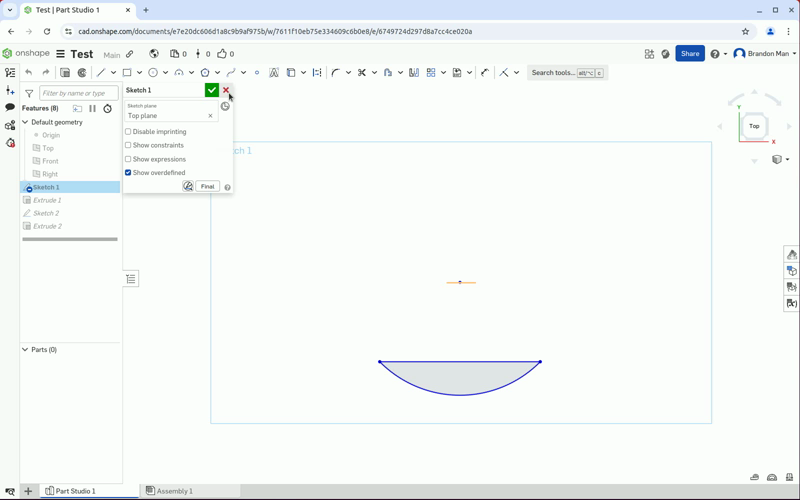
key(shift+s)
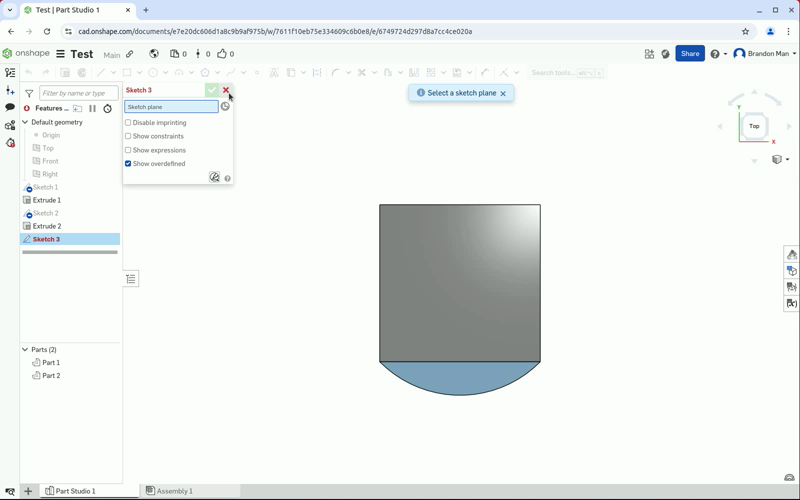
mouse_move(73, 150)
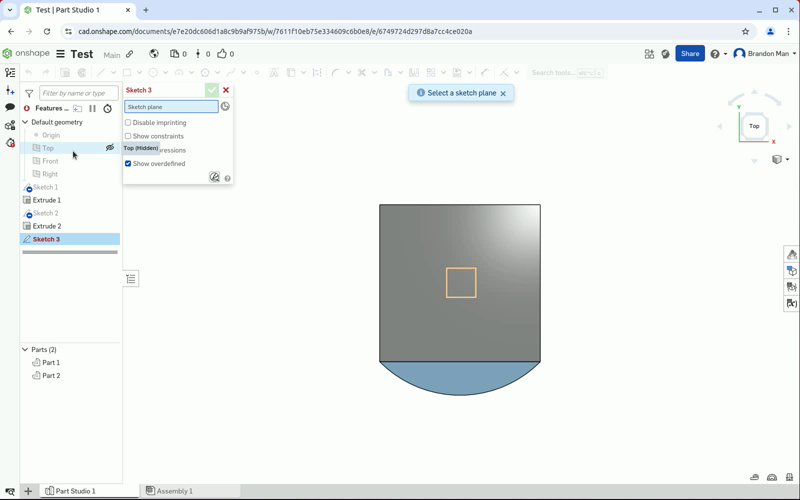
click(73, 150)
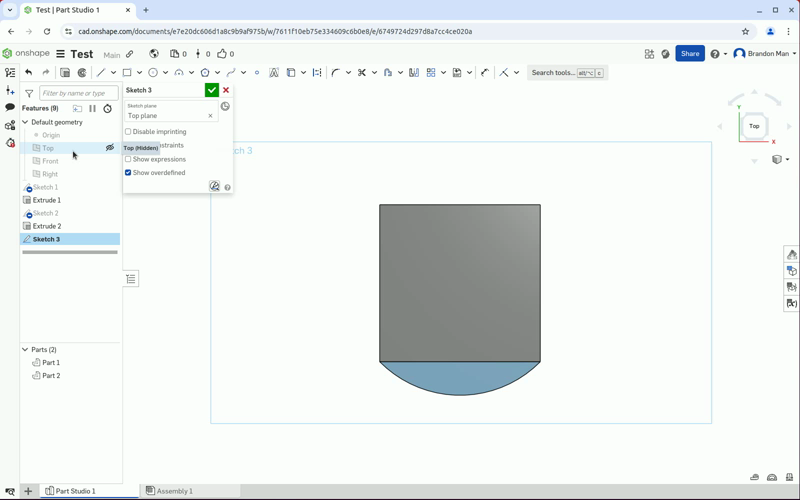
mouse_move(73, 352)
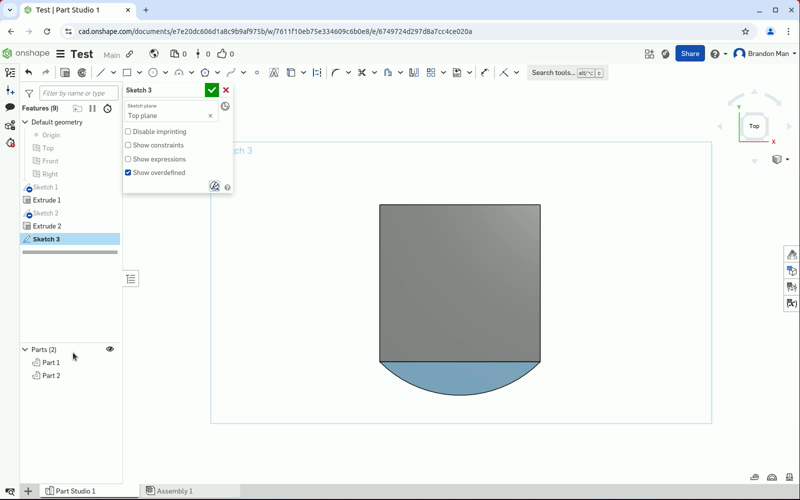
key(y)
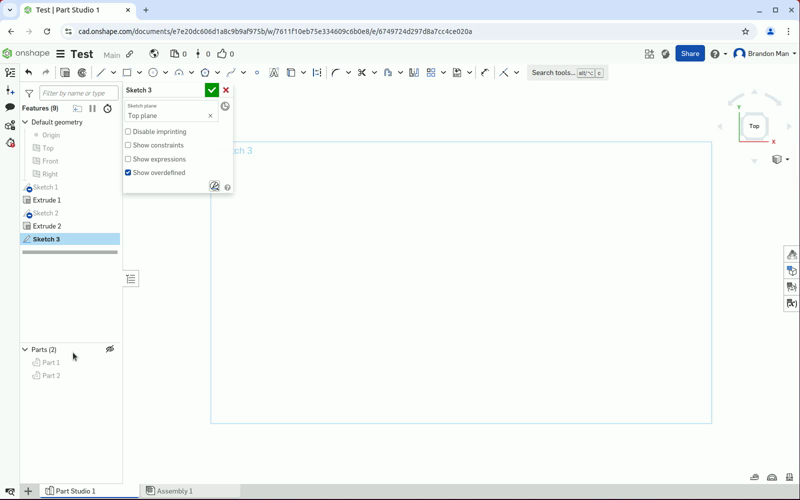
key(l)
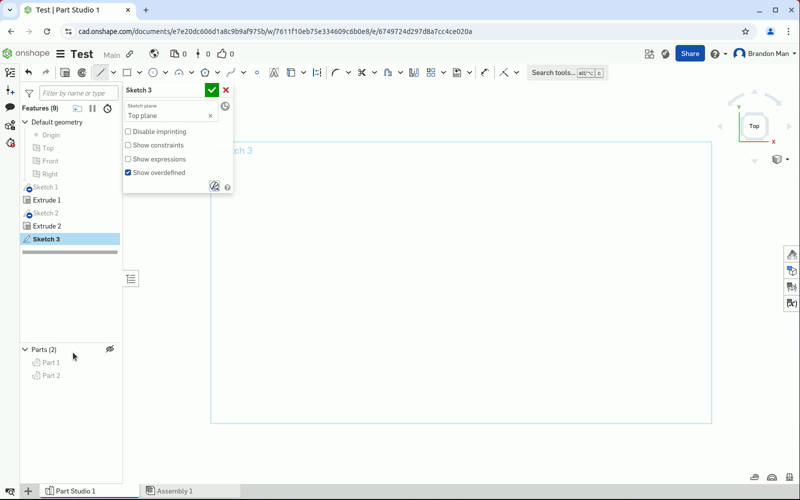
key_down(shift)
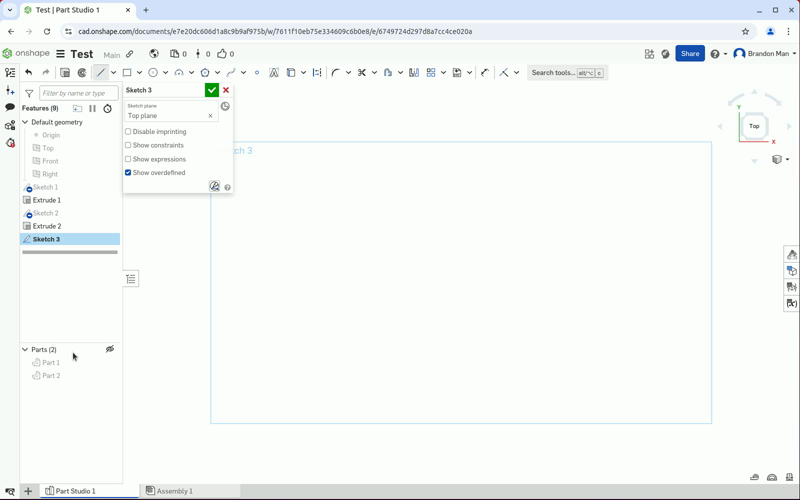
mouse_move(379, 204)
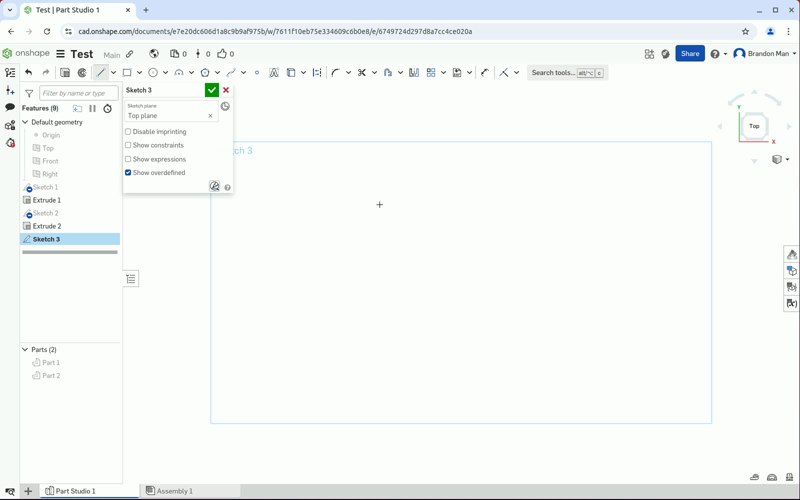
click(379, 204)
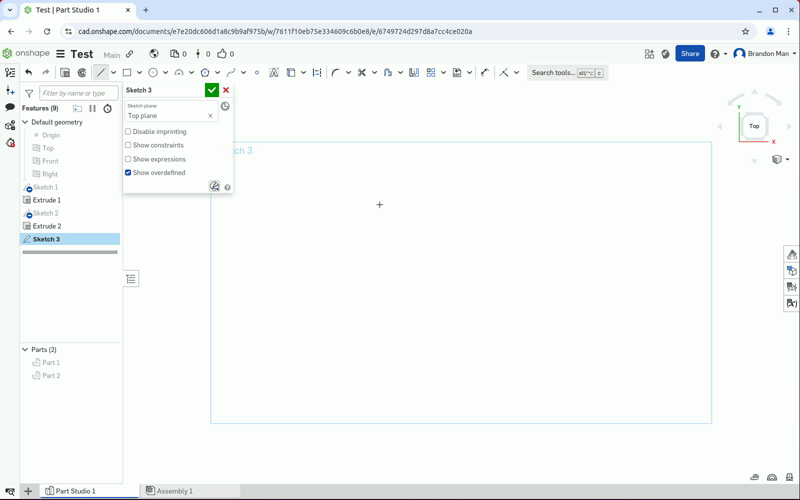
key_up(shift)
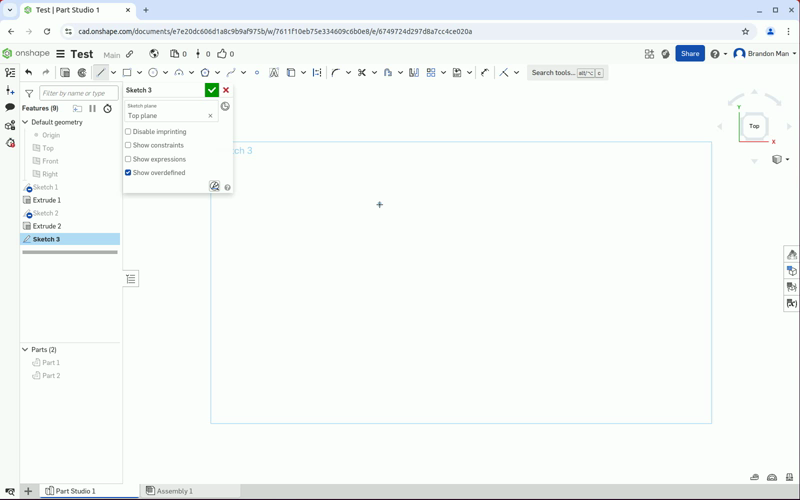
key_down(shift)
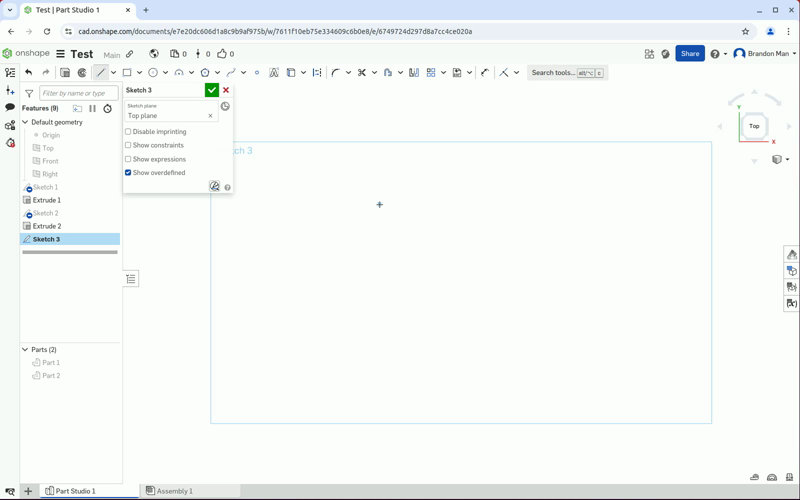
mouse_move(540, 204)
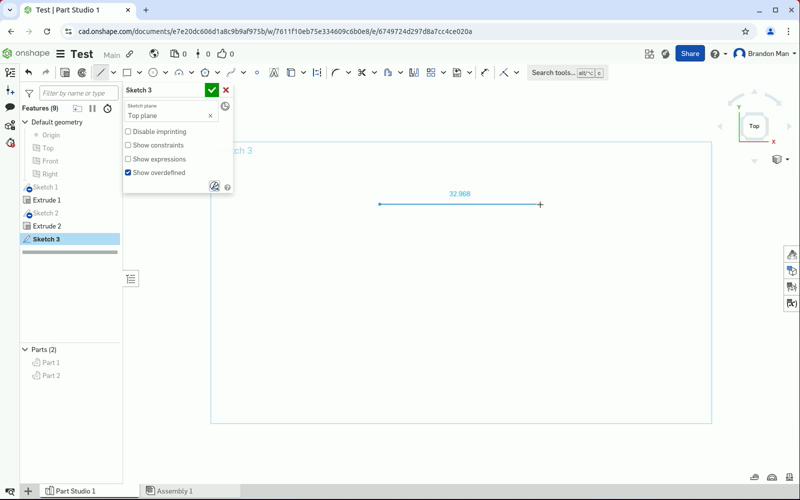
click(540, 204)
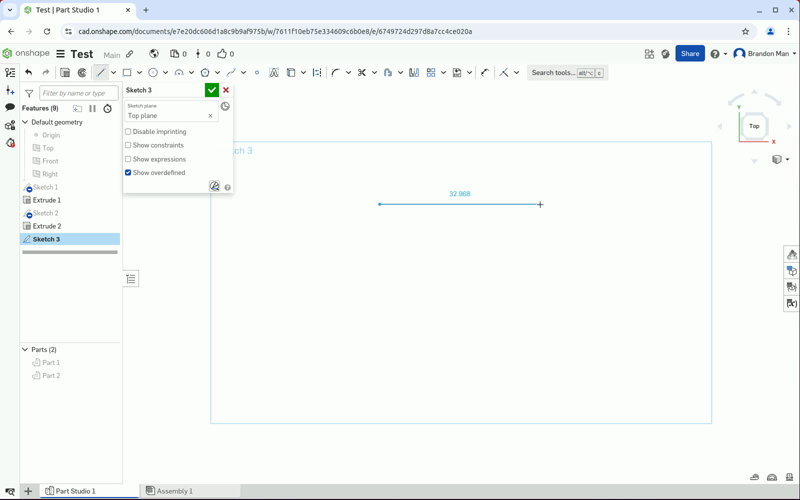
key_up(shift)
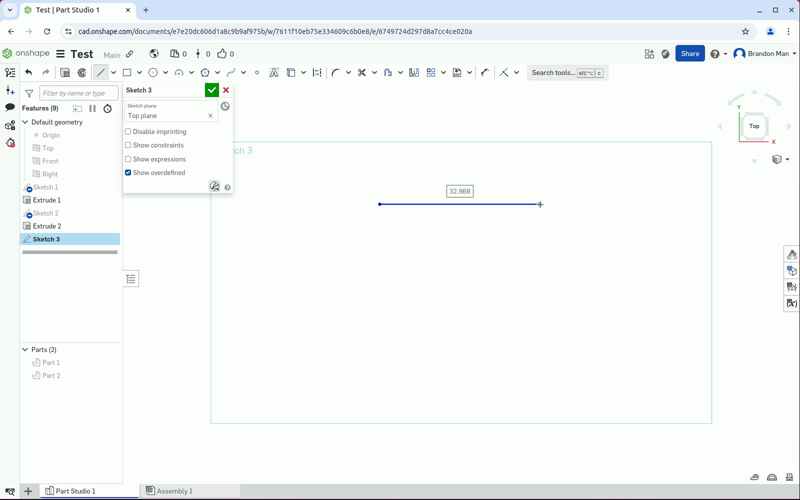
key(esc)
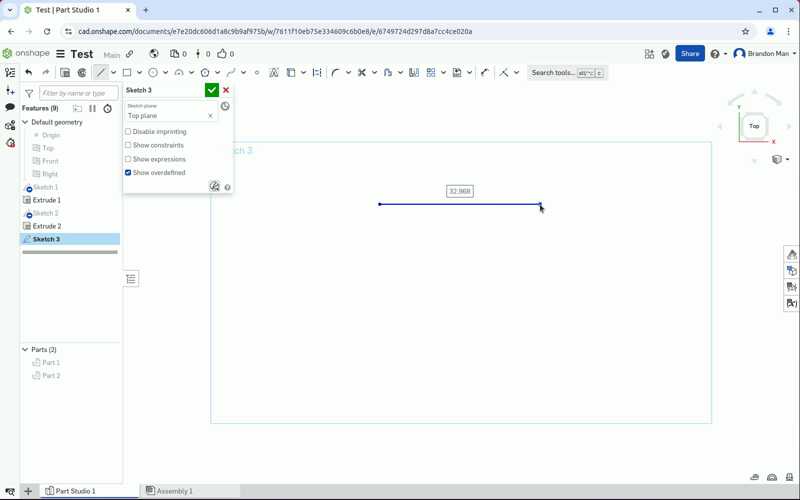
key(a)
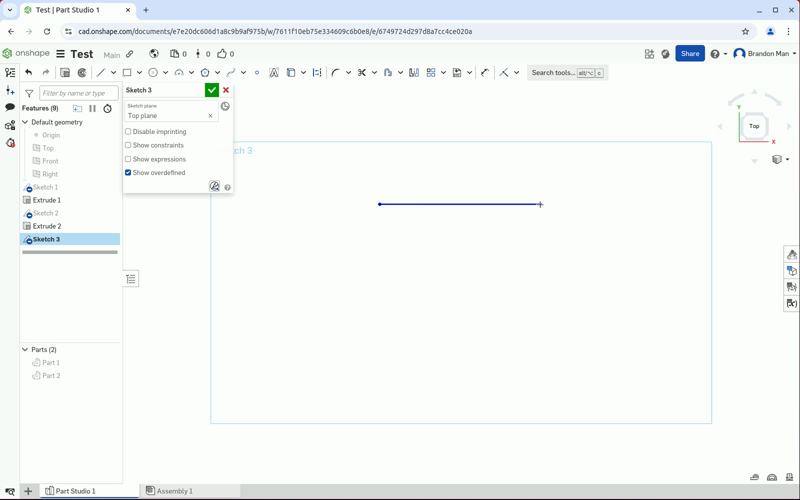
mouse_move(540, 204)
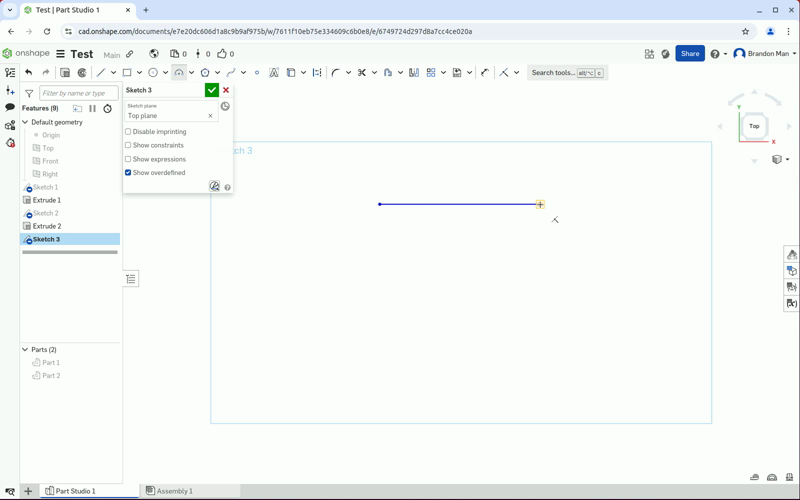
click(540, 204)
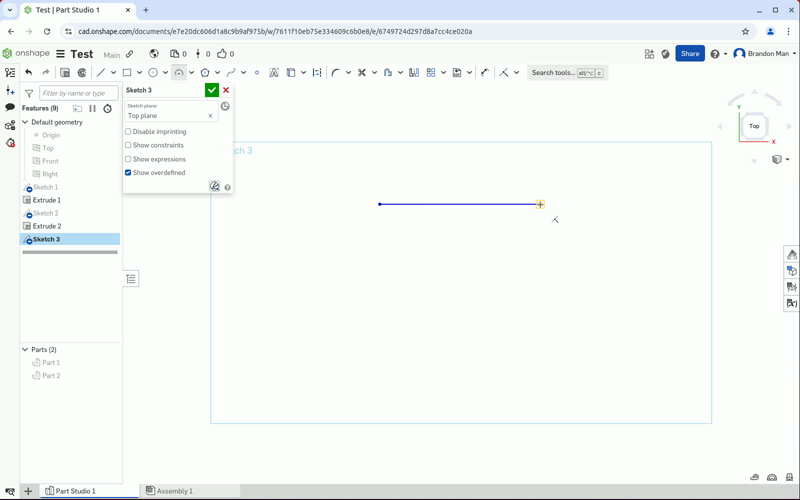
mouse_move(379, 204)
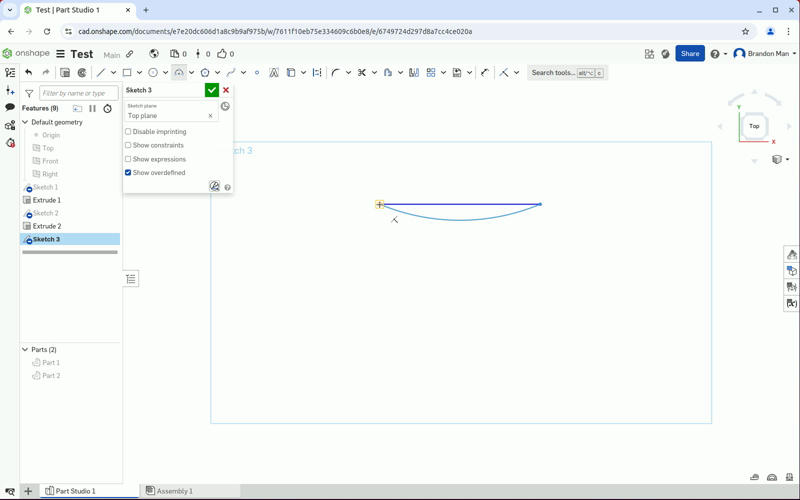
click(379, 204)
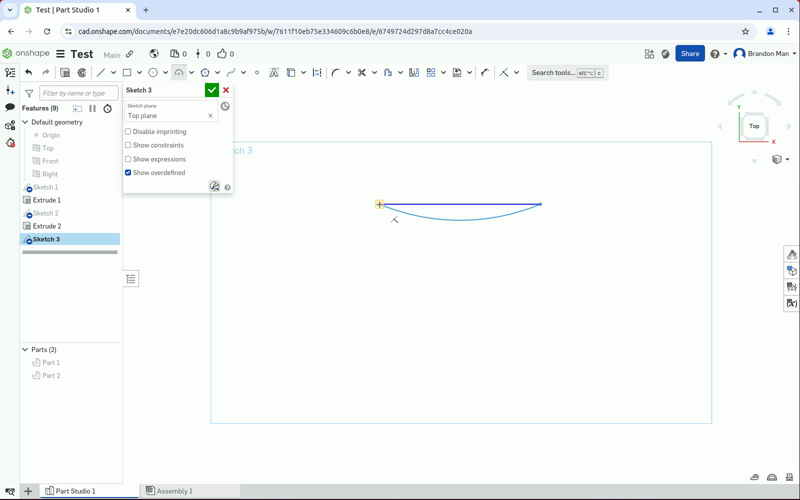
key_down(shift)
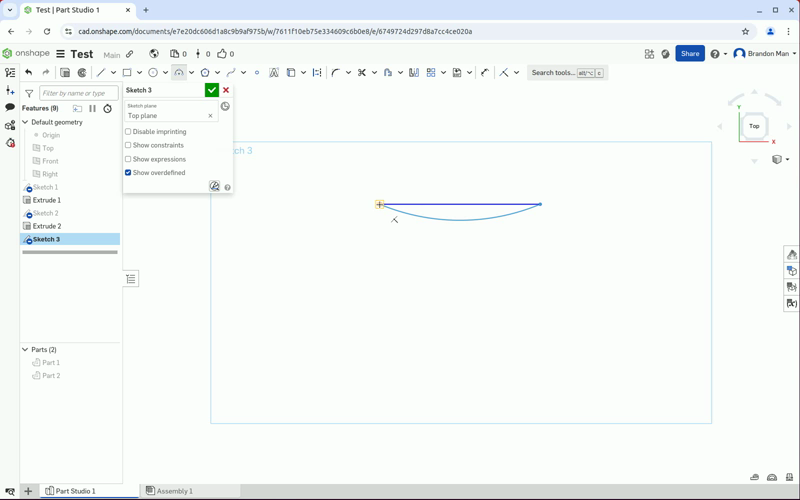
mouse_move(459, 170)
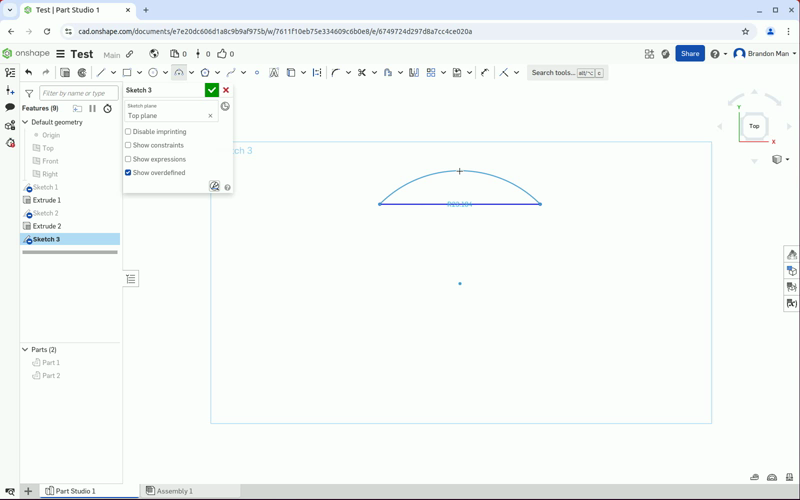
click(459, 170)
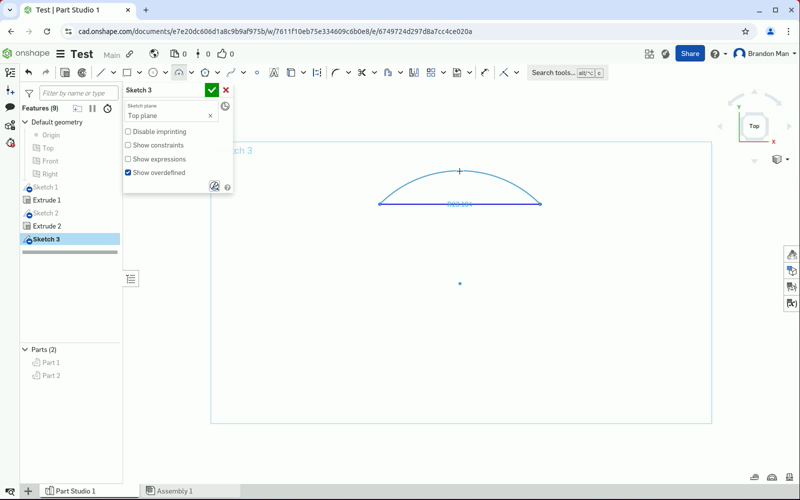
key_up(shift)
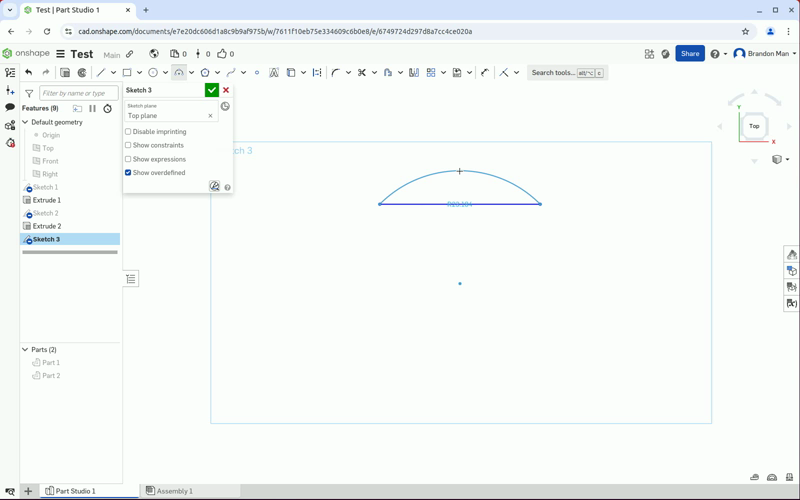
key(esc)
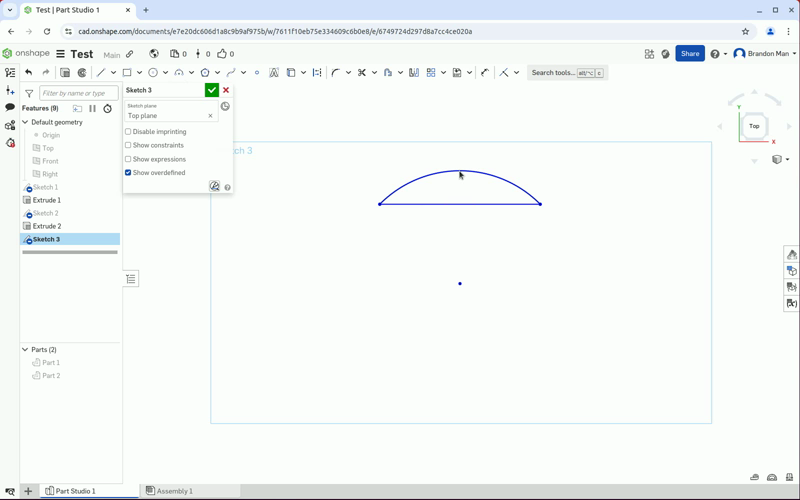
mouse_move(422, 181)
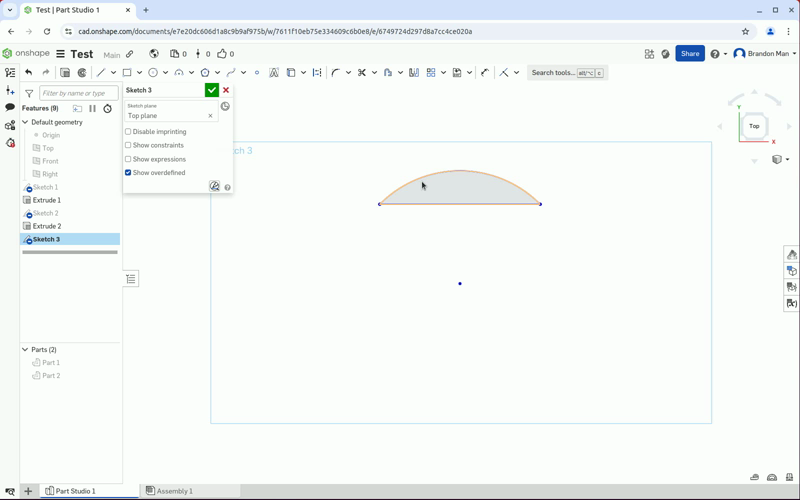
click(422, 181)
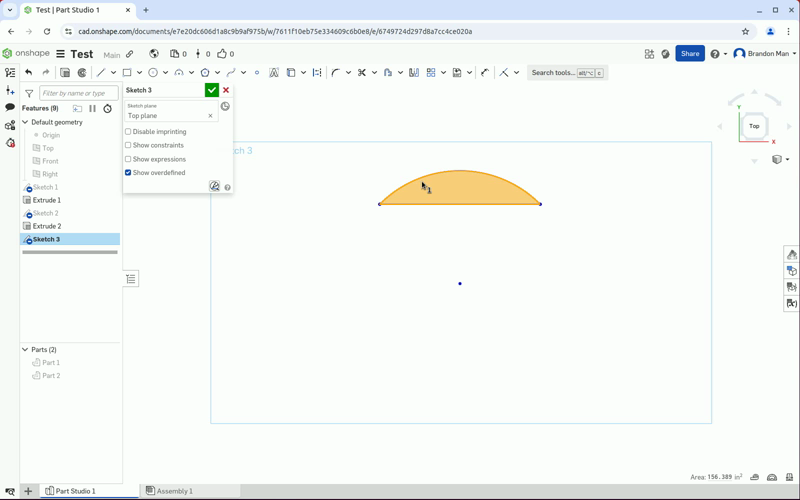
mouse_move(73, 352)
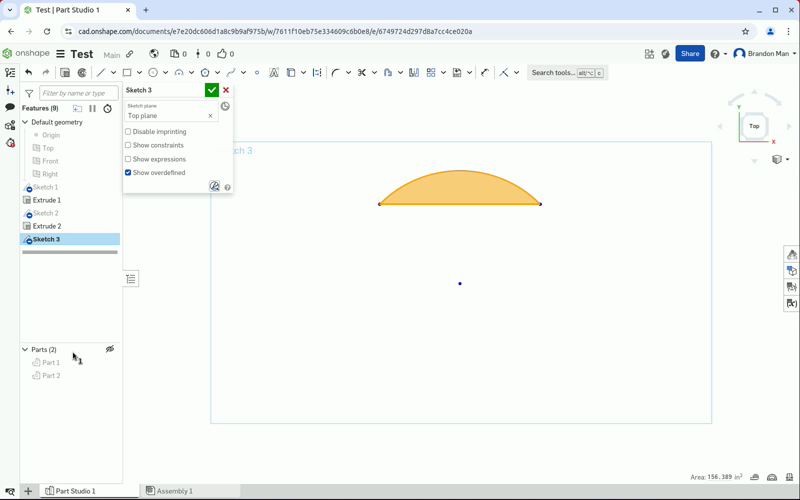
key(shift+y)
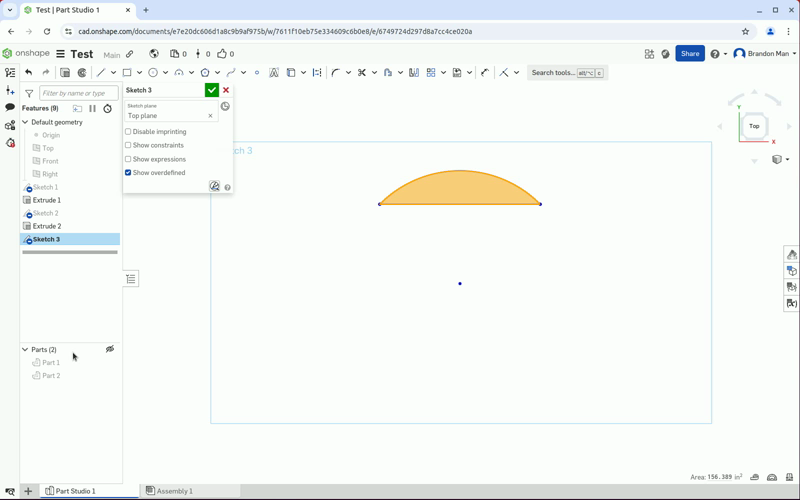
key(shift+e)
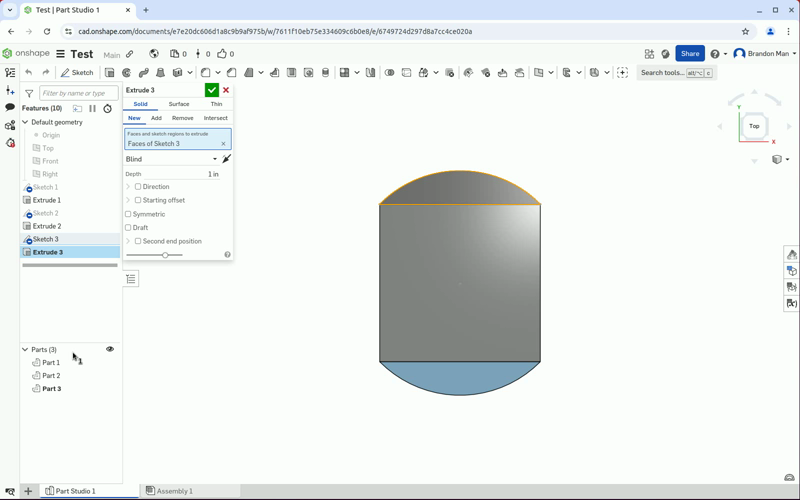
mouse_move(143, 106)
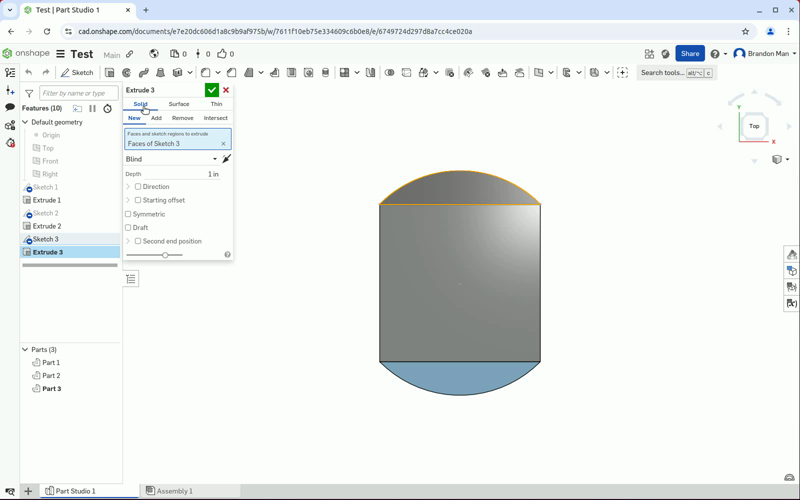
click(143, 106)
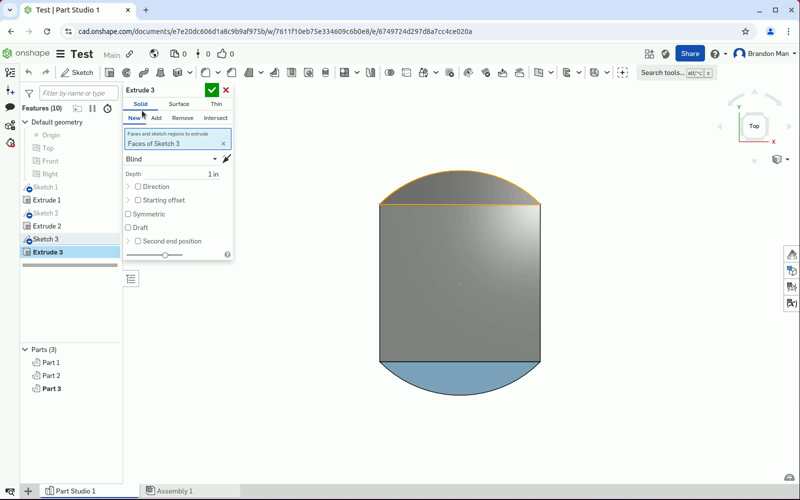
mouse_move(137, 120)
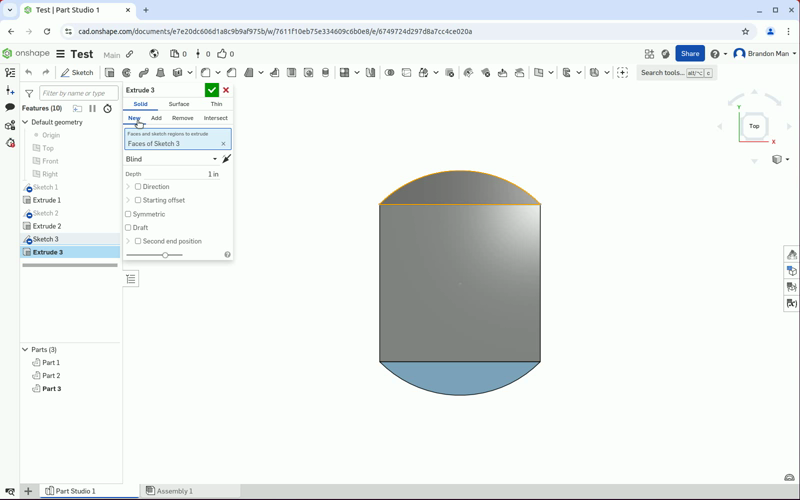
click(137, 120)
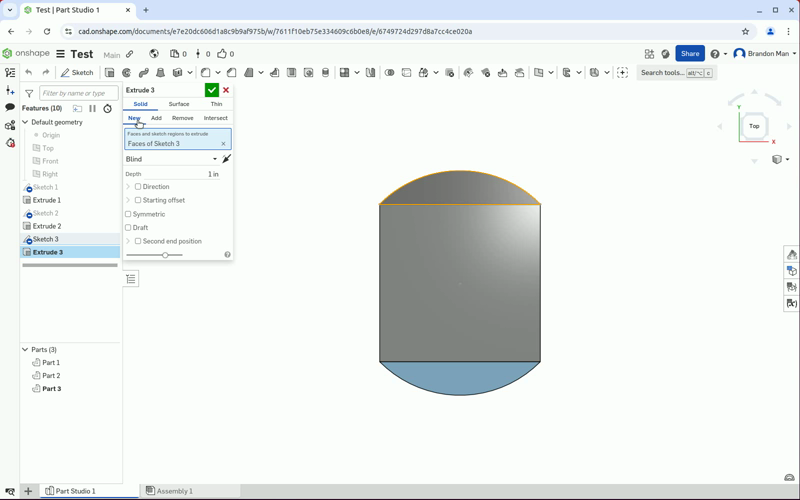
key(tab, 4)
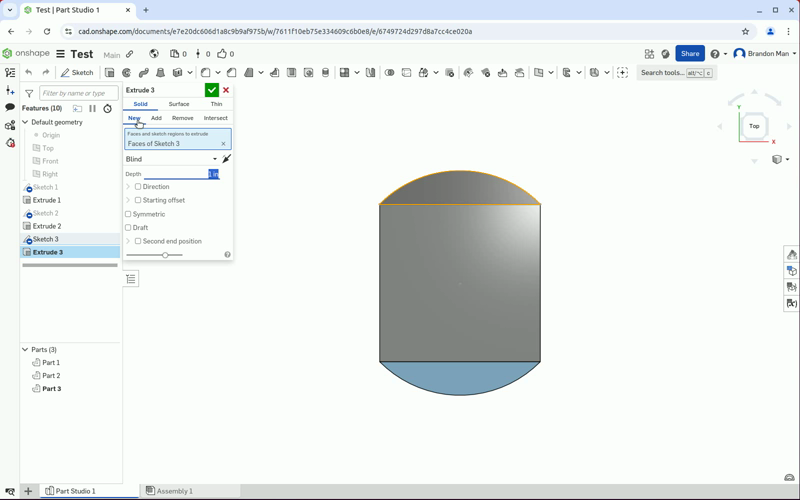
text(9.869)
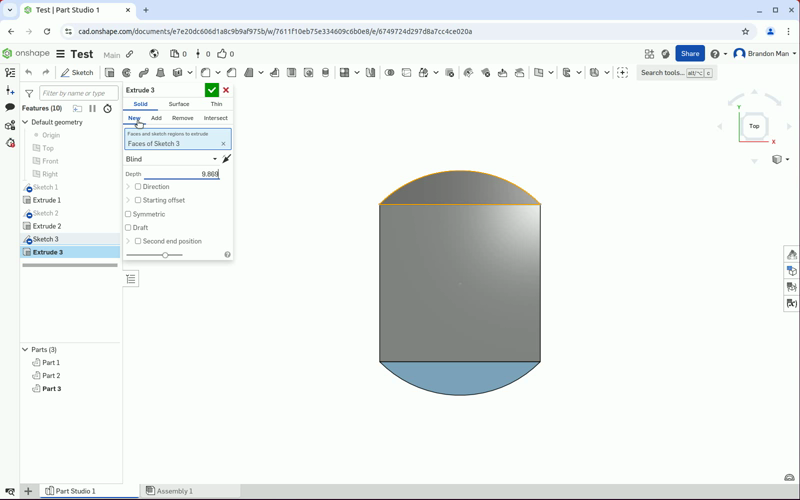
key(enter)
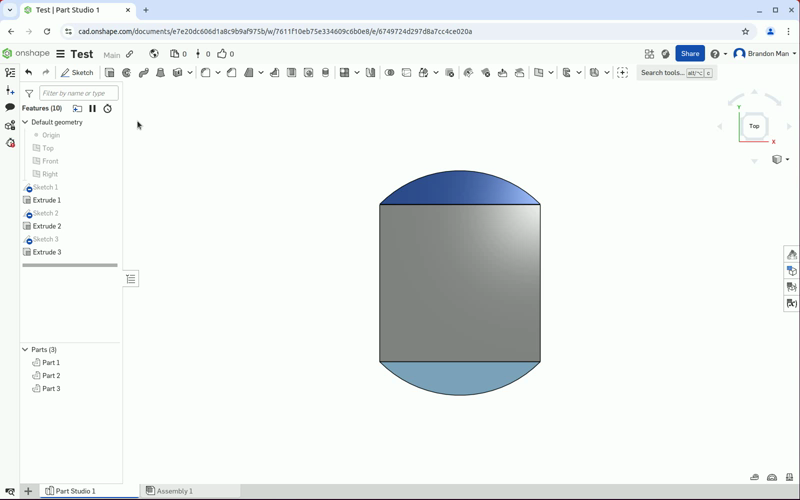
key(shift+h)
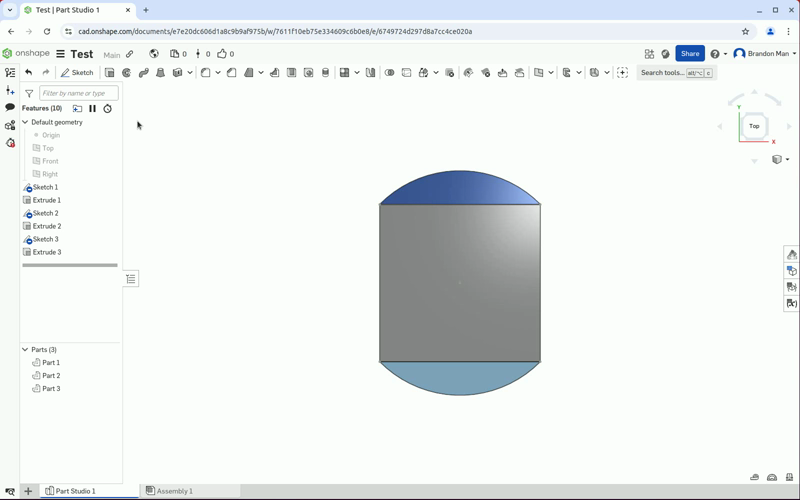
key(shift+h)
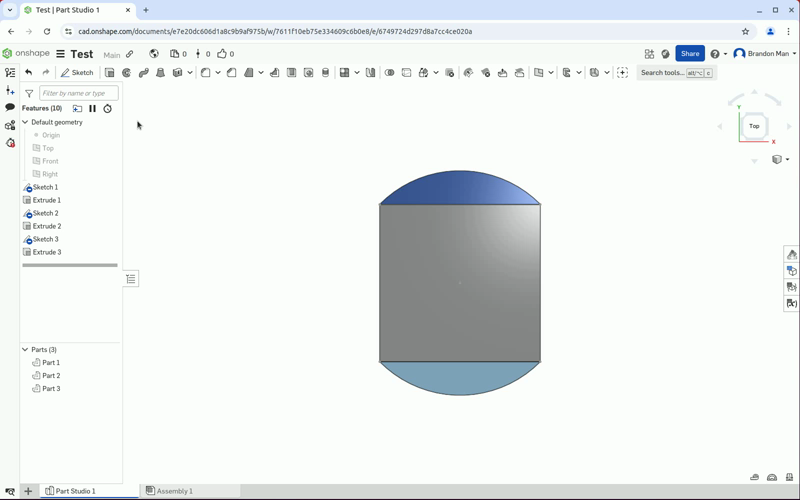
key(shift+7)
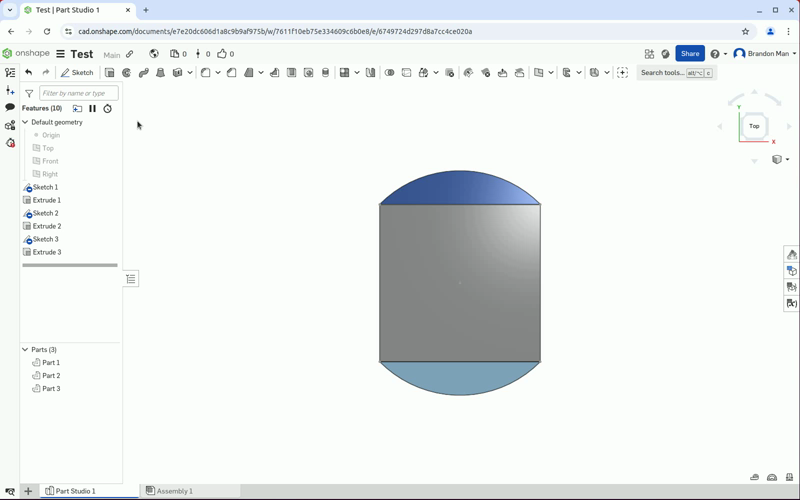
key(up, 3)
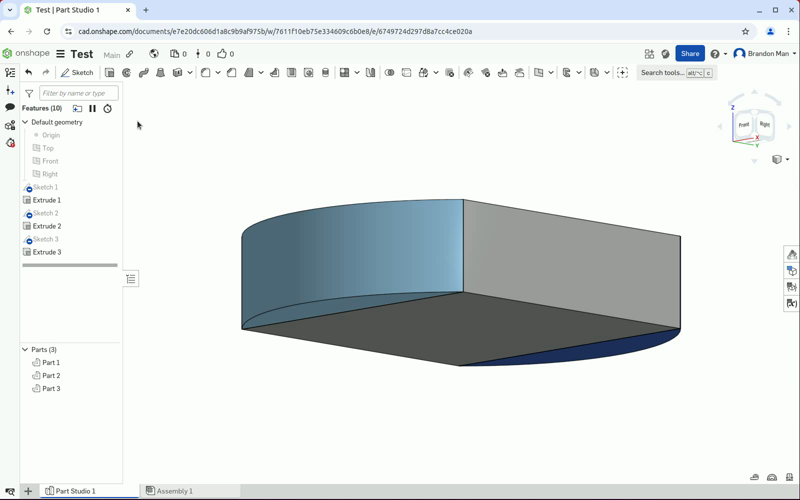
key(left, 3)
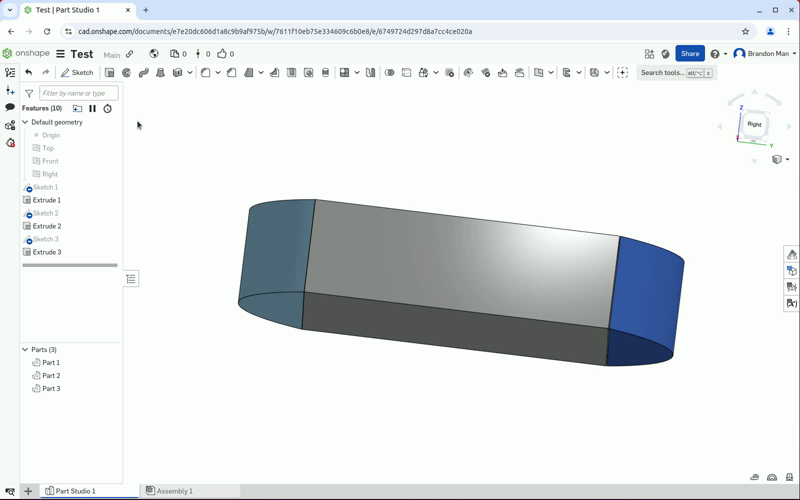
key(right, 3)
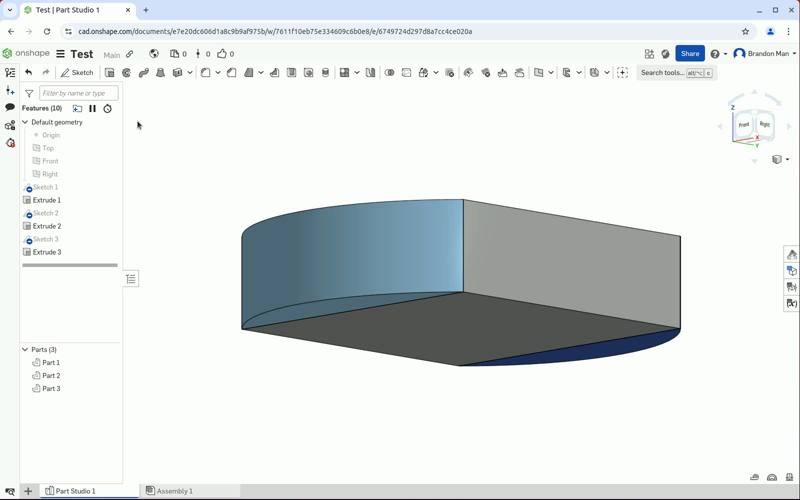
key(down, 3)
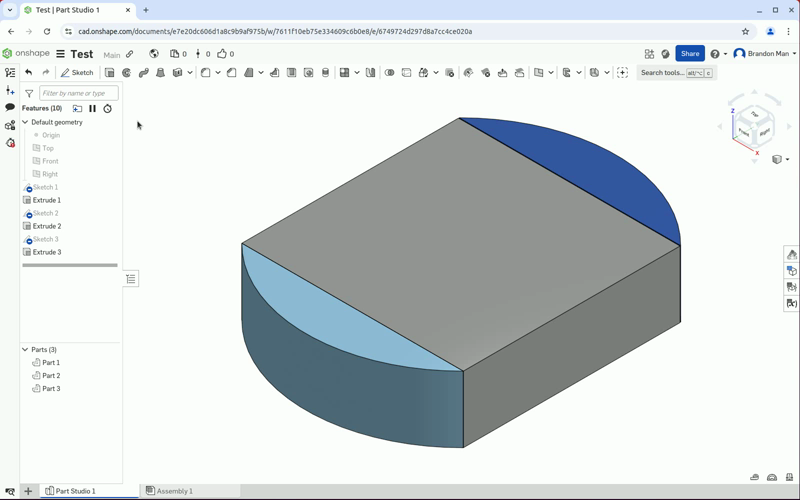
mouse_move(73, 189)
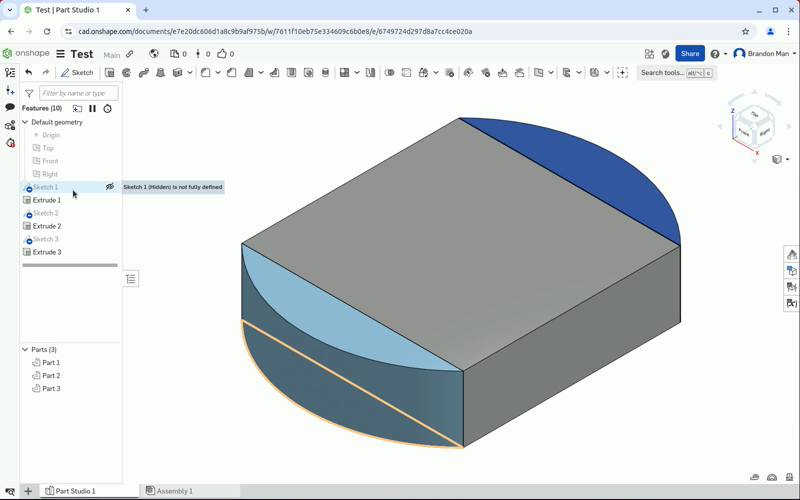
click(73, 189)